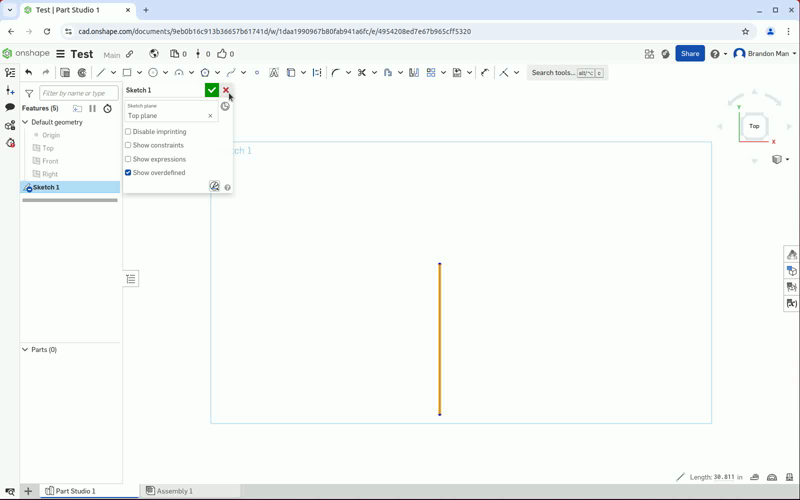
key(shift+h)
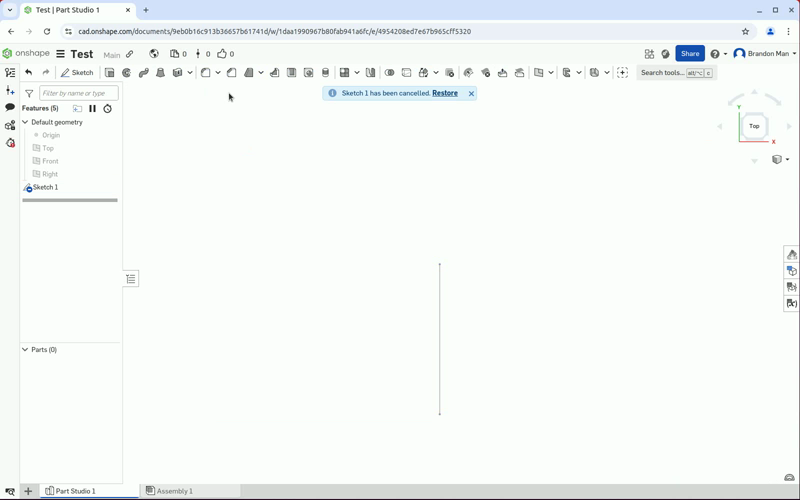
key(shift+s)
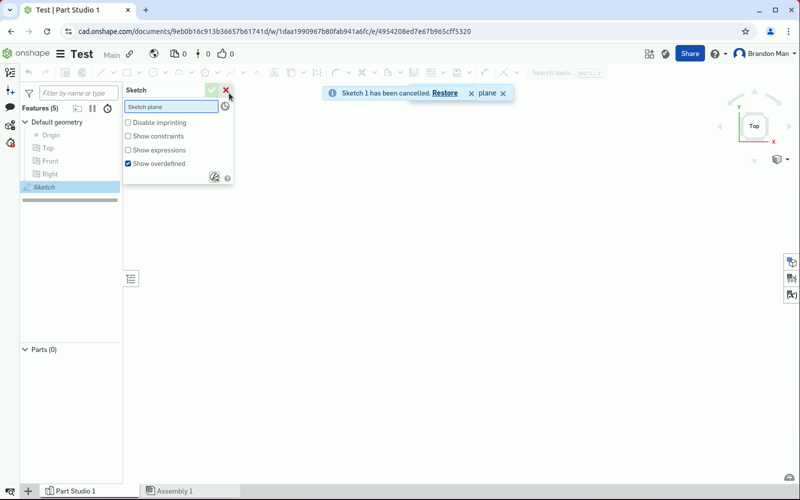
mouse_move(73, 150)
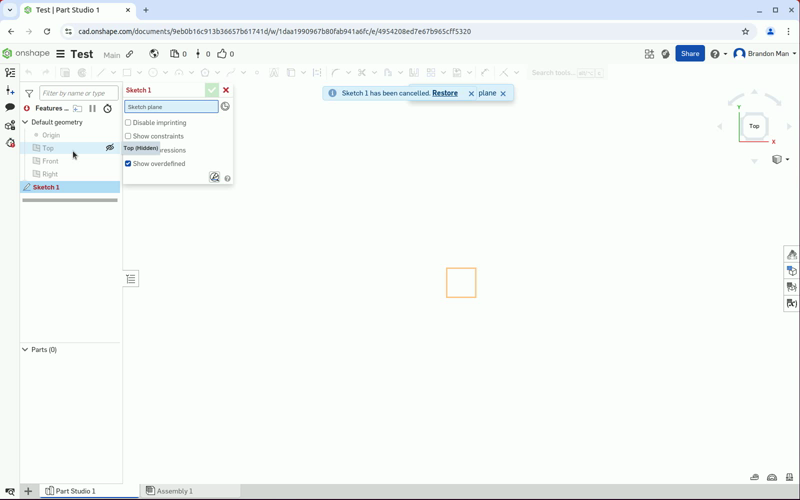
click(73, 150)
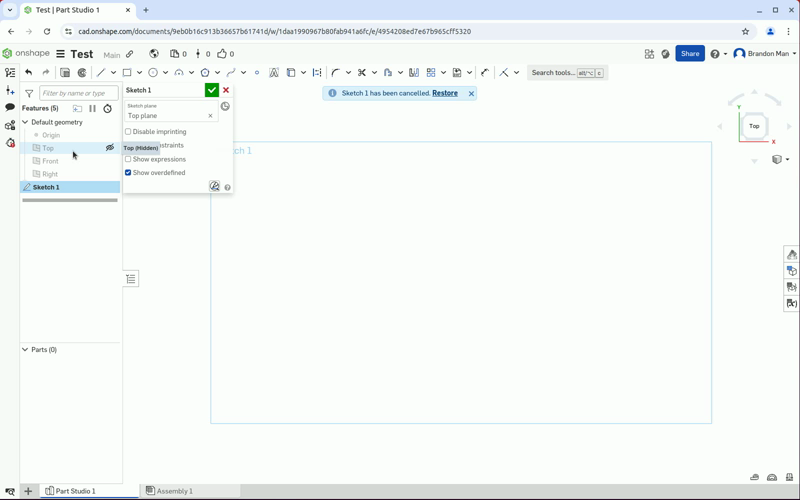
mouse_move(73, 352)
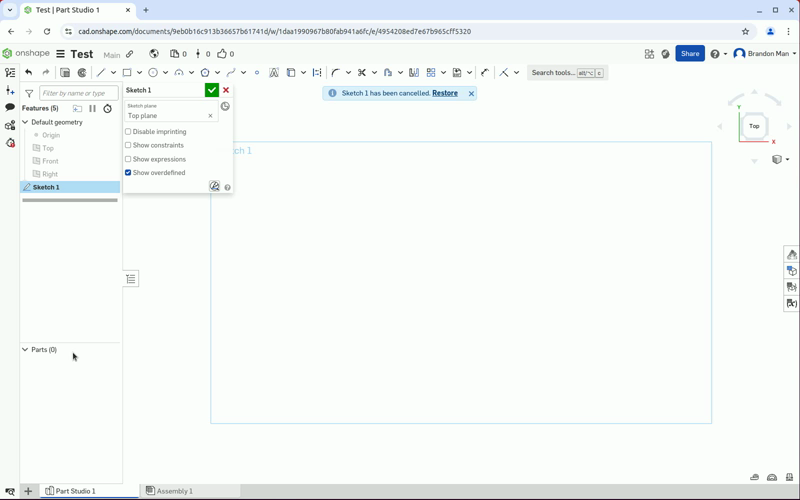
key(y)
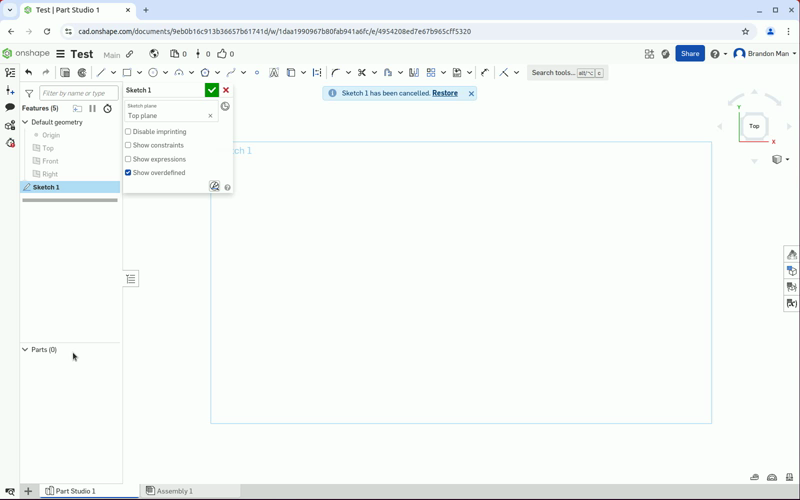
key(c)
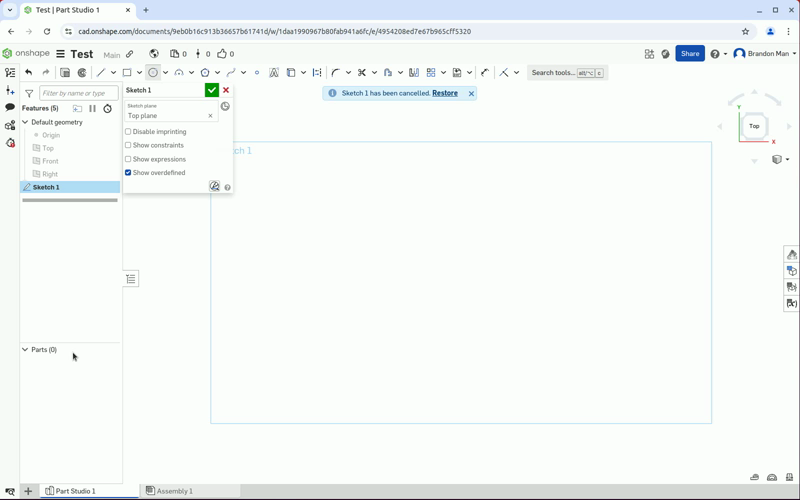
key_down(shift)
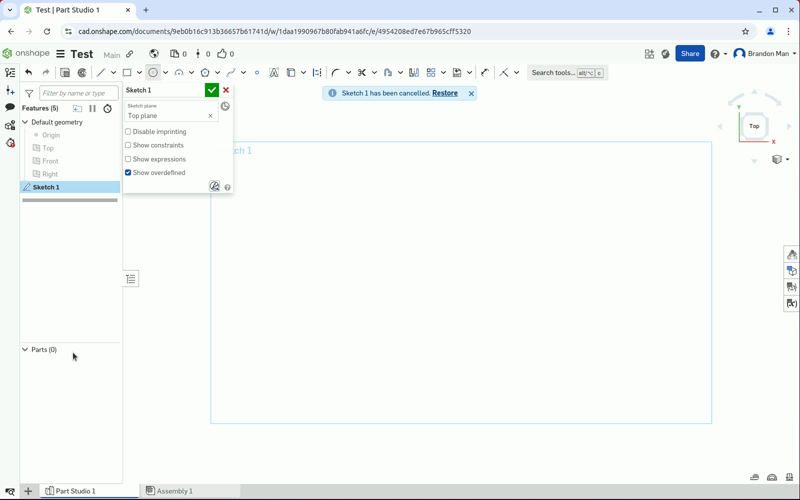
mouse_move(461, 282)
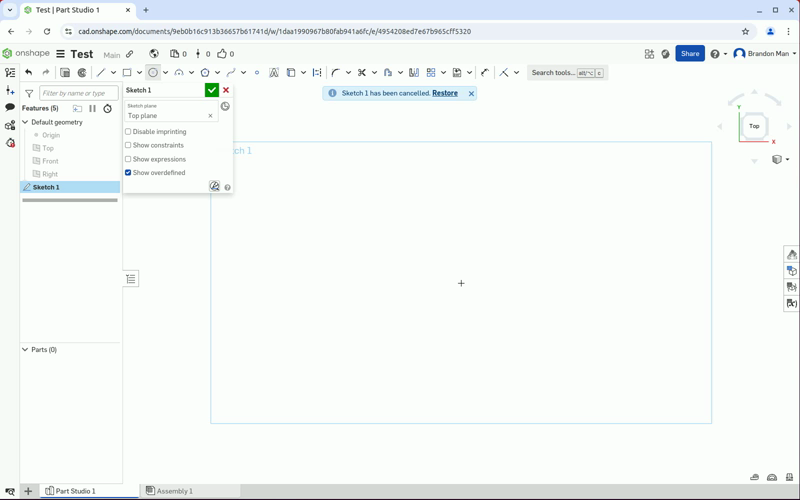
click(461, 282)
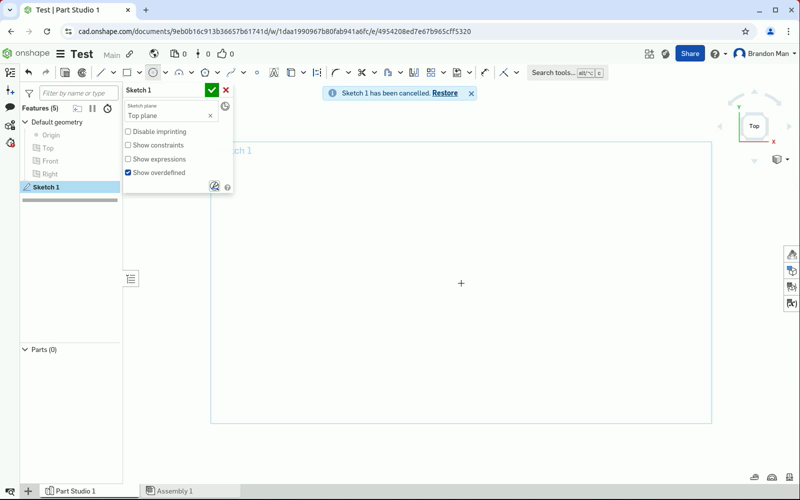
key_up(shift)
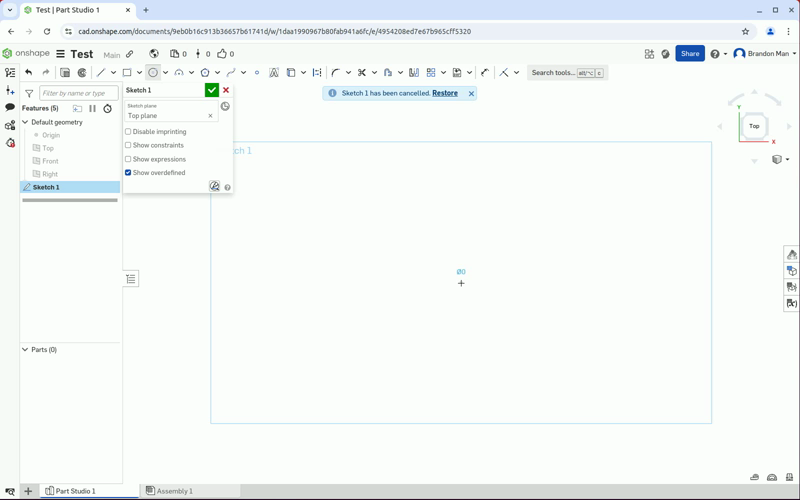
mouse_move(484, 282)
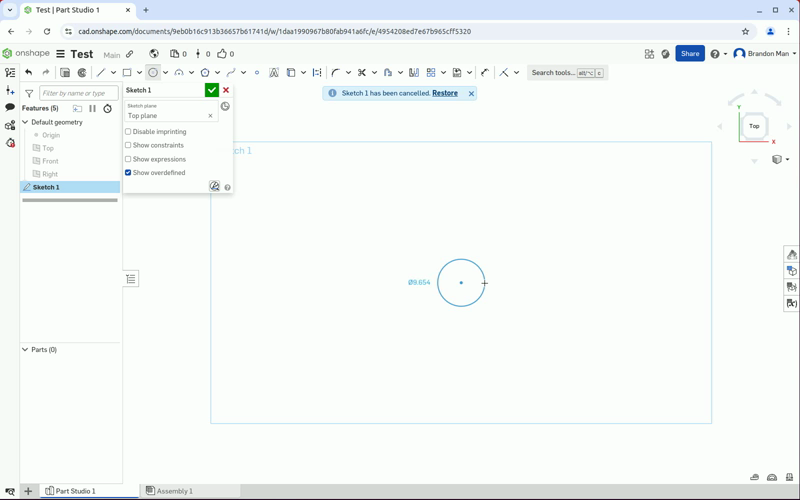
click(484, 282)
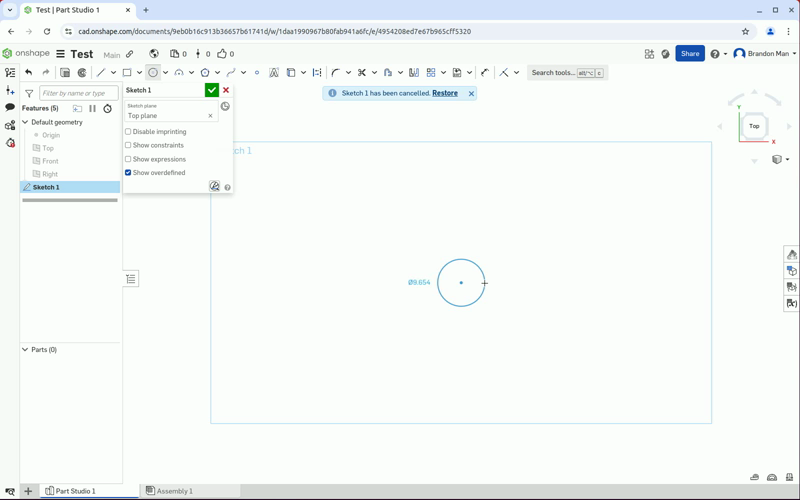
key(esc)
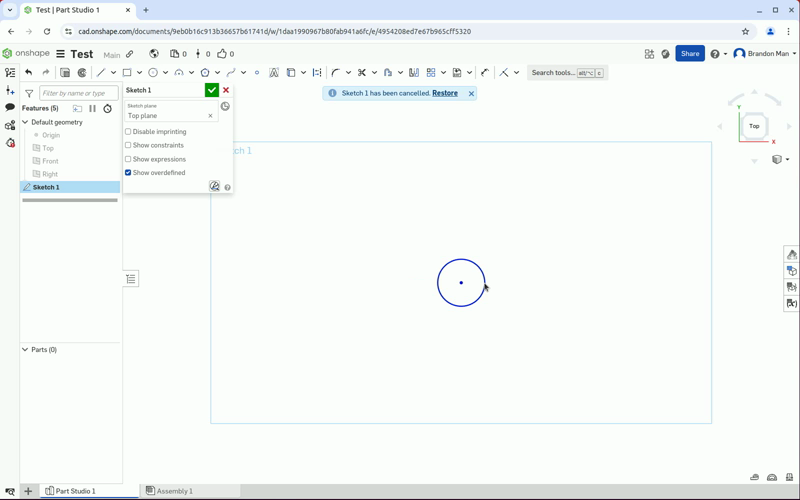
mouse_move(466, 302)
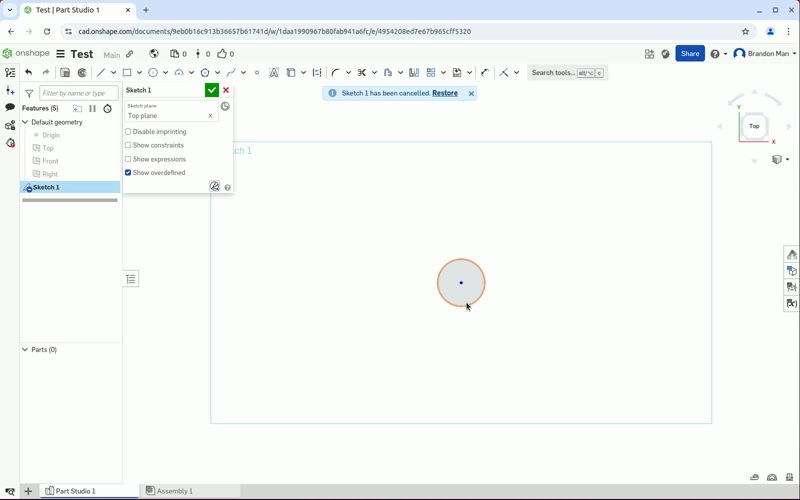
scroll(6)
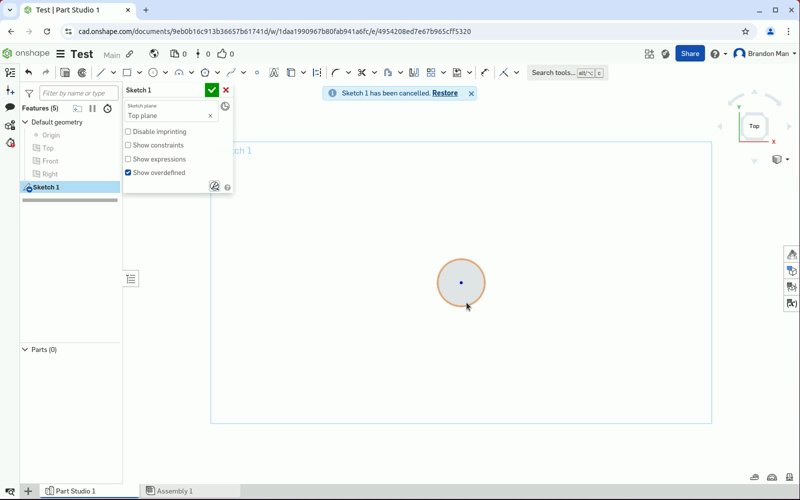
scroll(6)
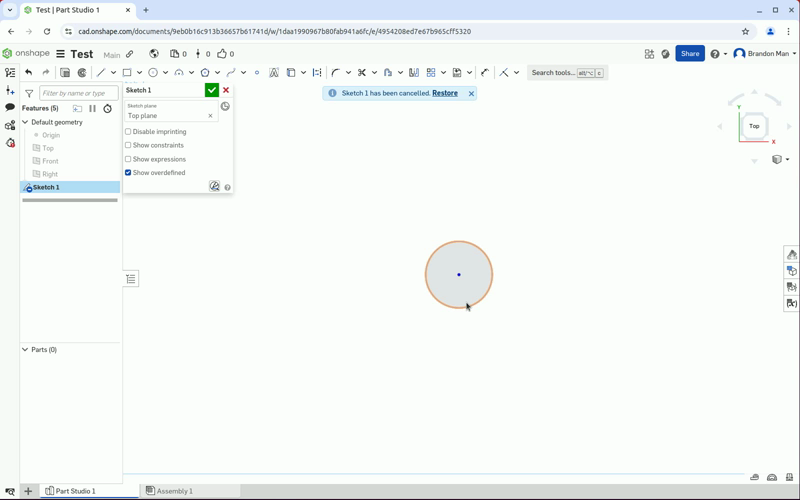
scroll(6)
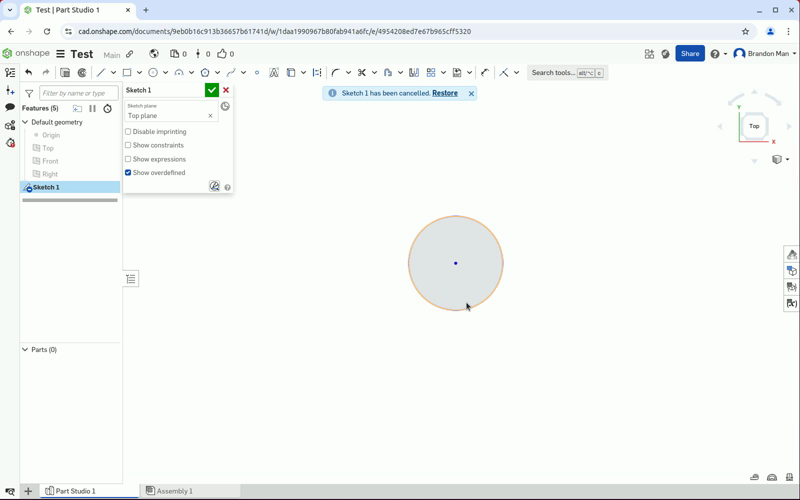
scroll(6)
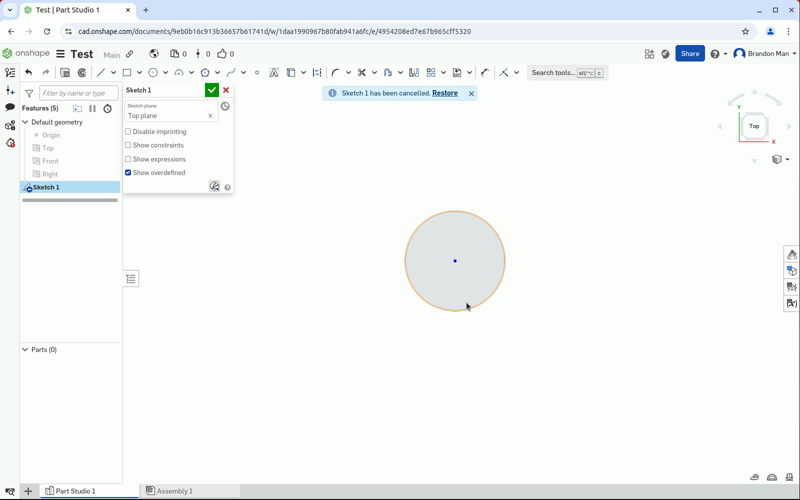
scroll(6)
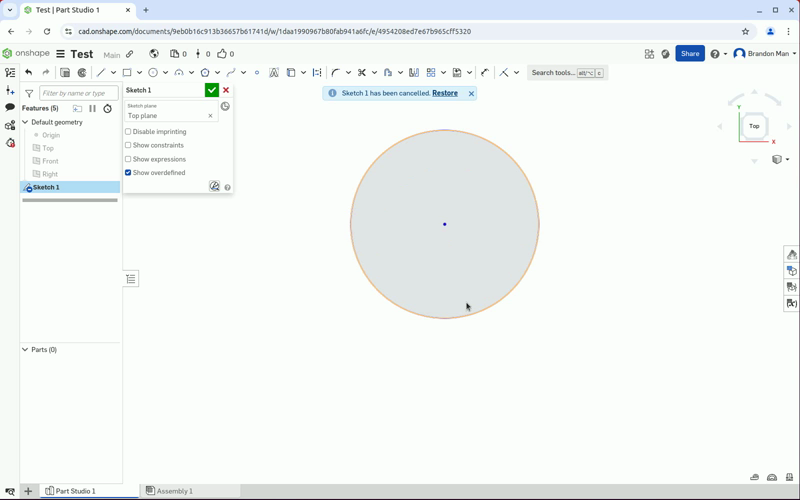
scroll(6)
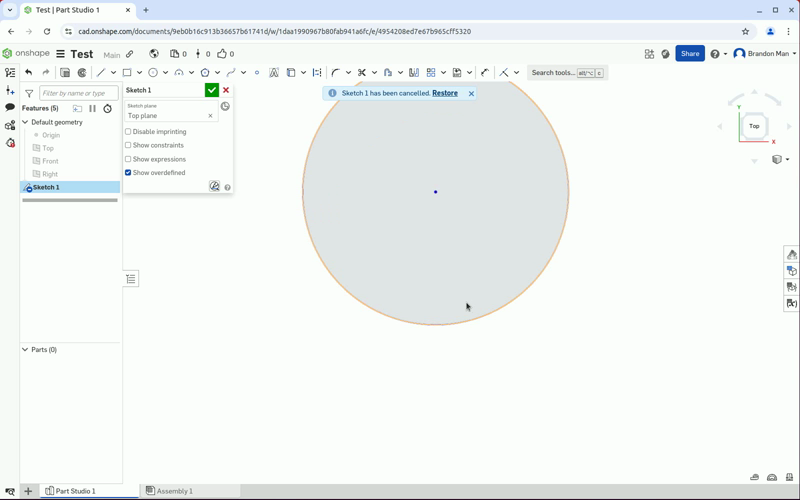
scroll(6)
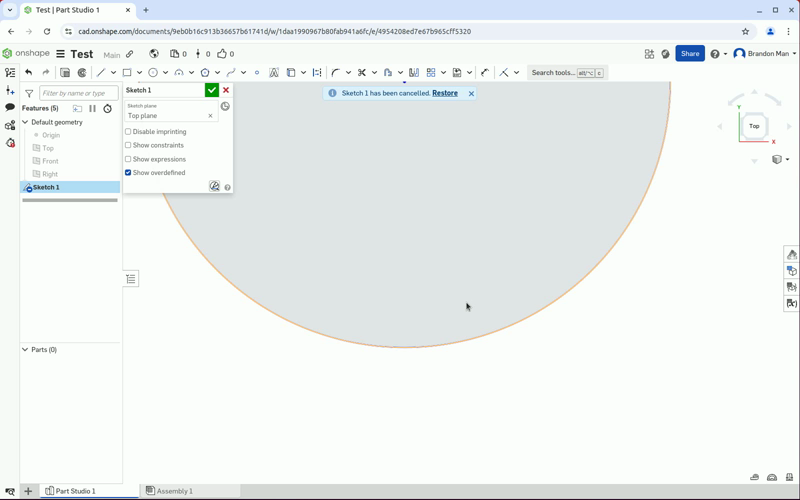
click(466, 302)
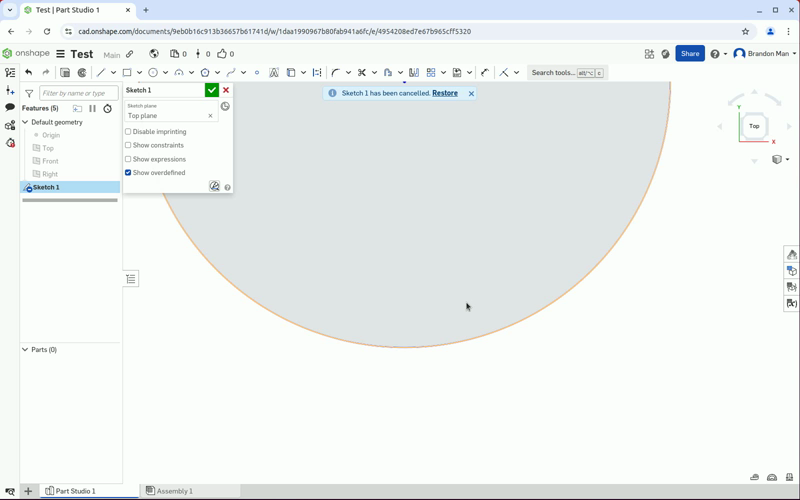
scroll(-6)
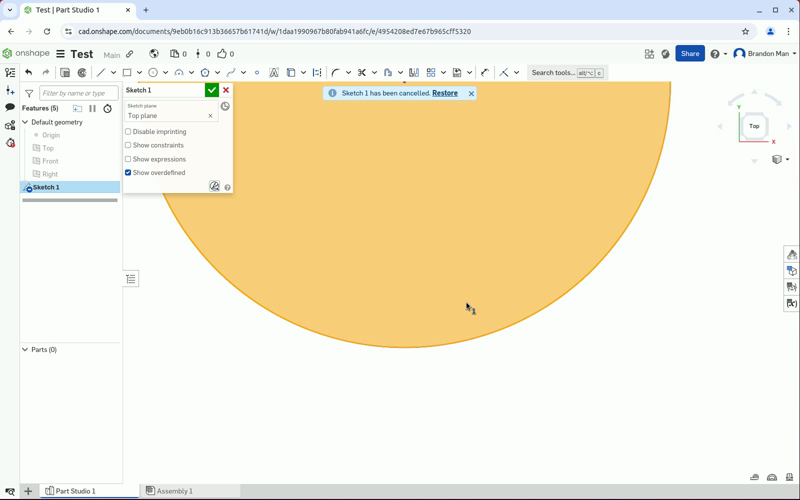
scroll(-6)
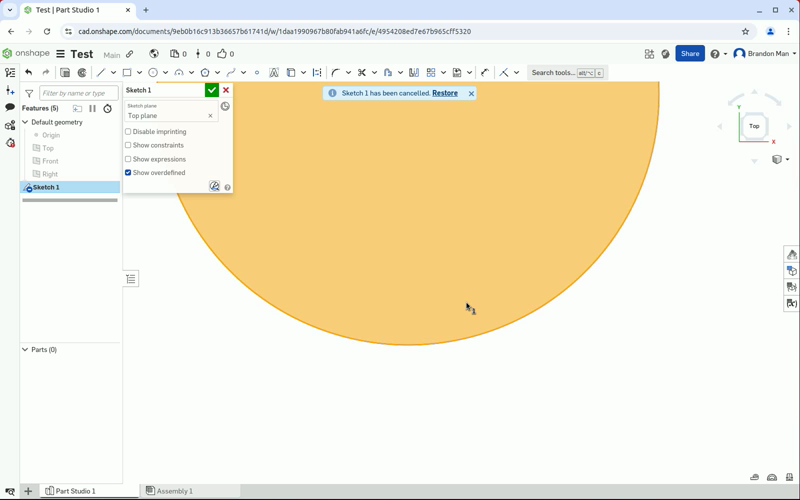
scroll(-6)
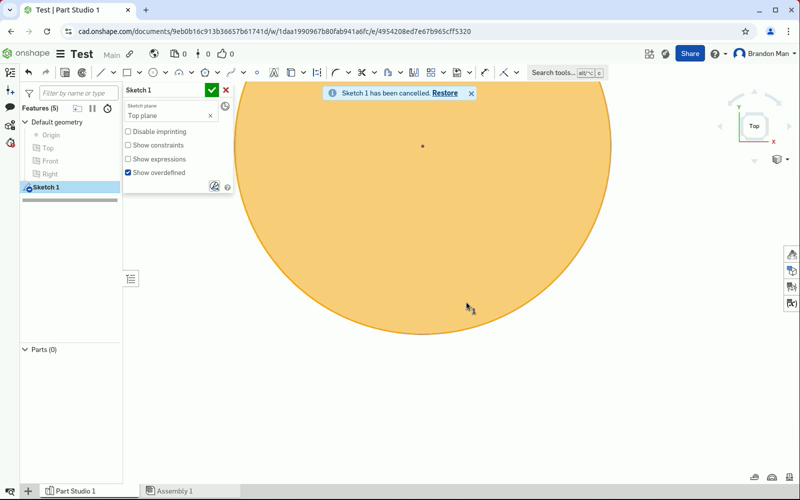
scroll(-6)
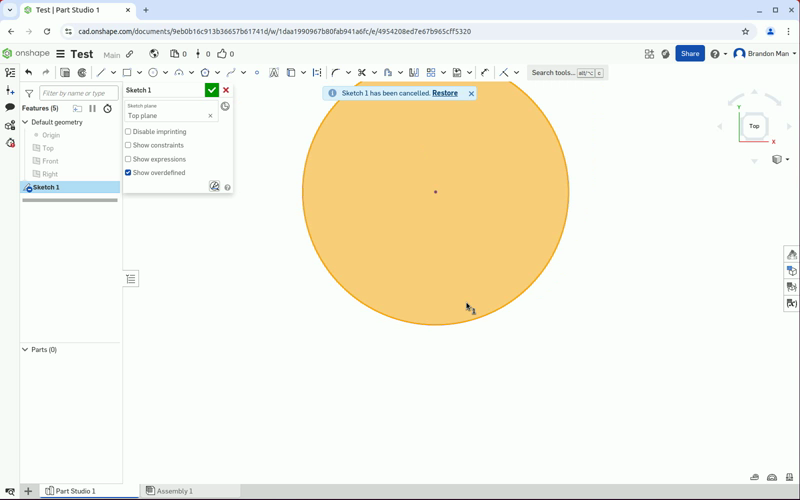
scroll(-6)
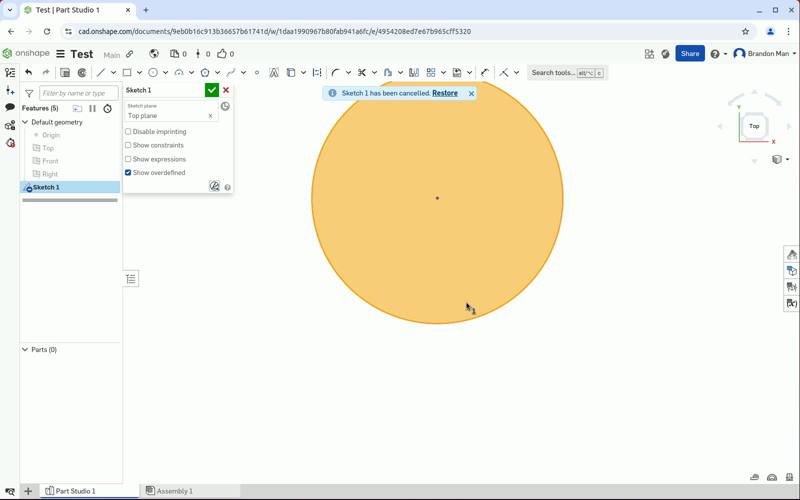
scroll(-6)
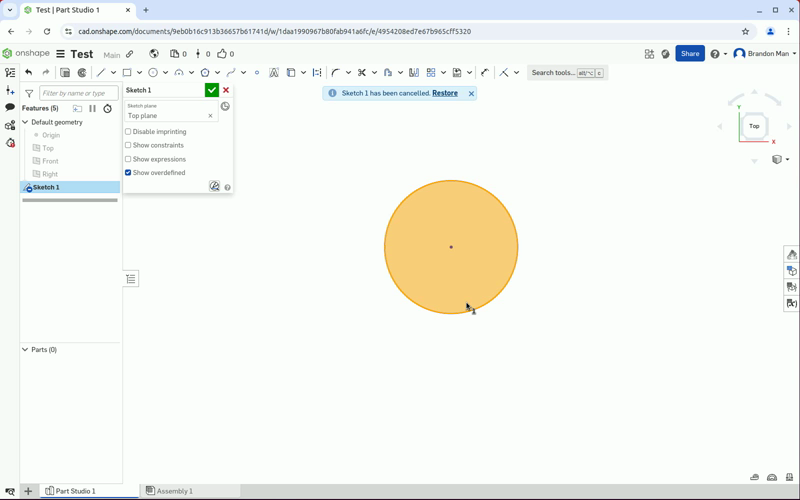
scroll(-6)
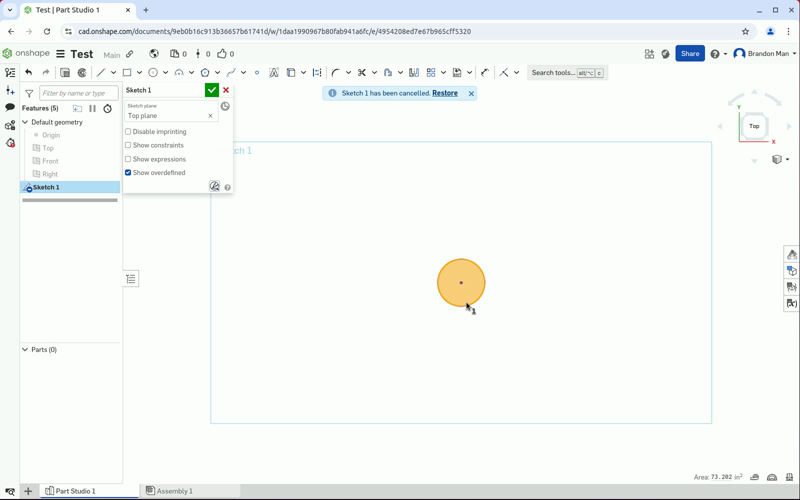
mouse_move(73, 352)
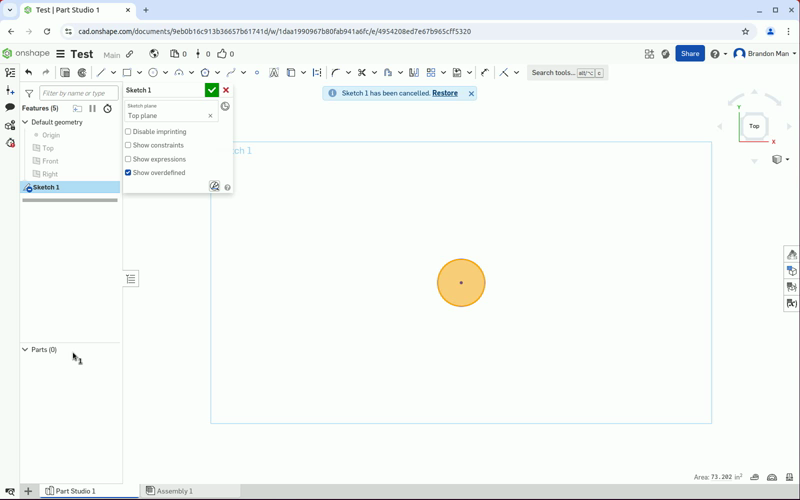
key(shift+y)
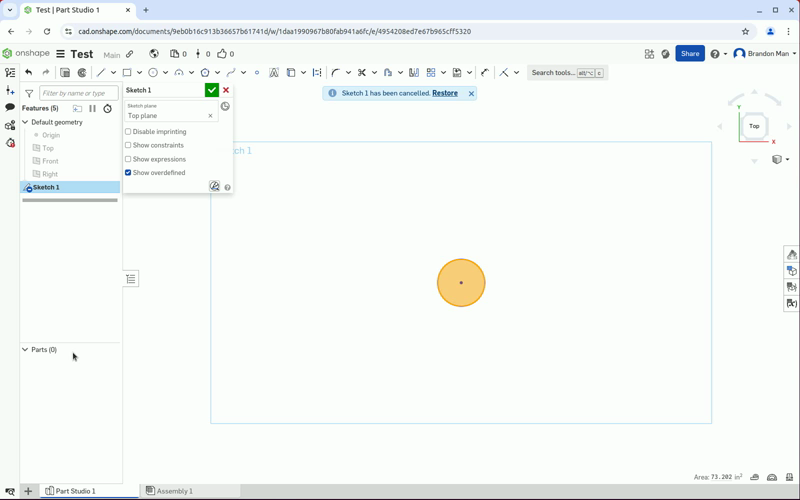
key(shift+e)
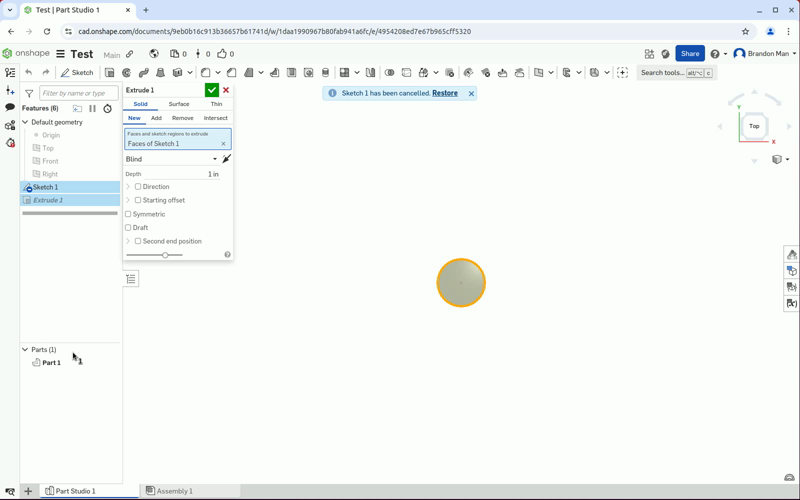
mouse_move(143, 106)
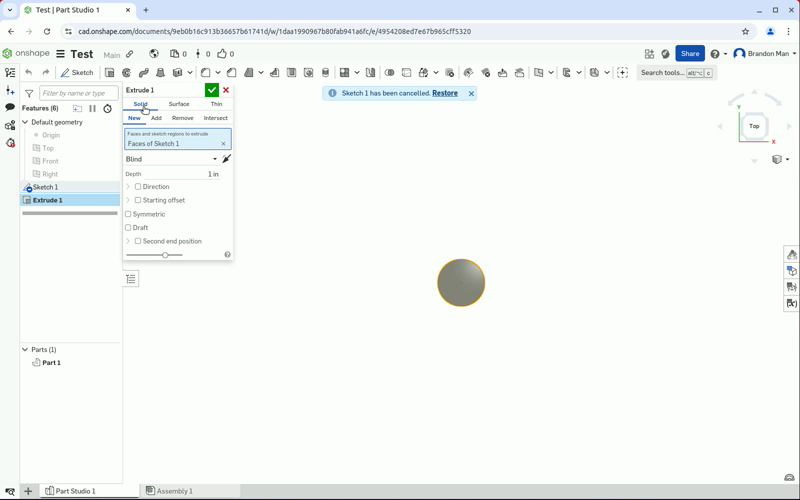
click(143, 106)
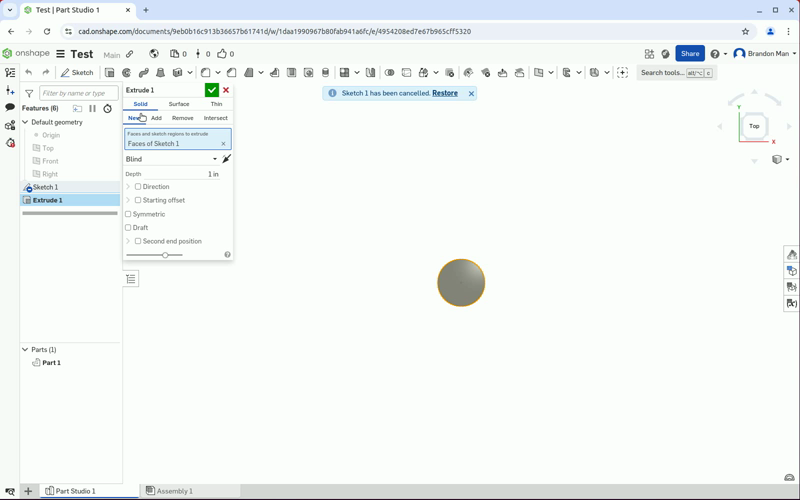
mouse_move(137, 120)
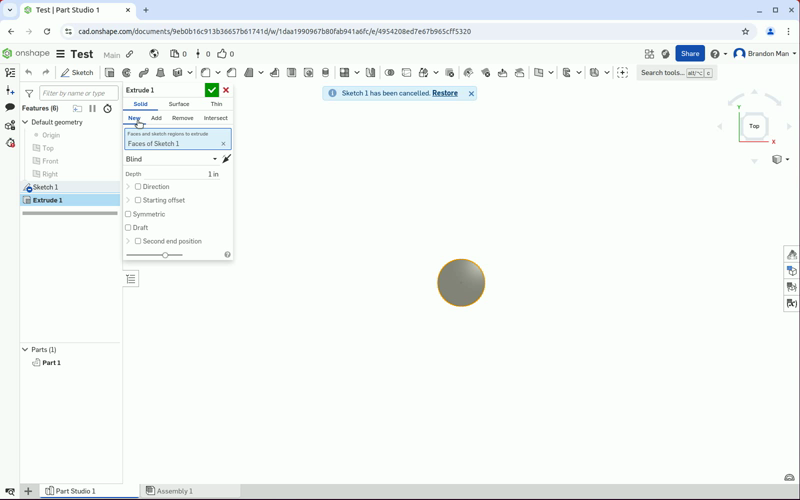
click(137, 120)
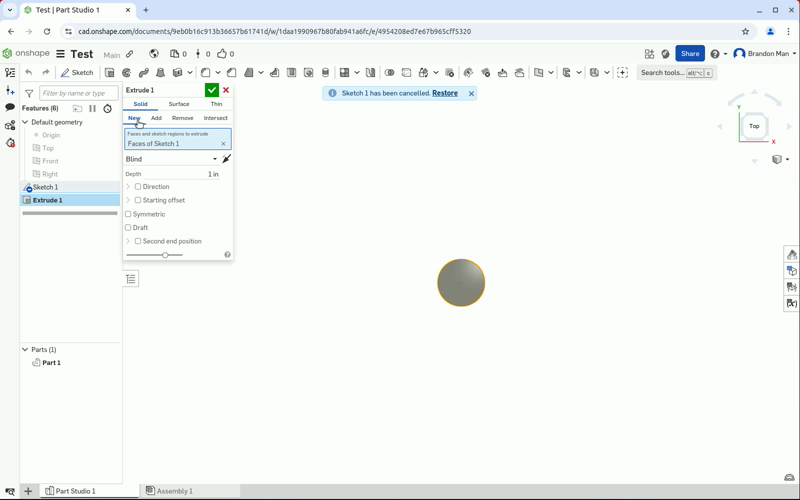
key(tab, 4)
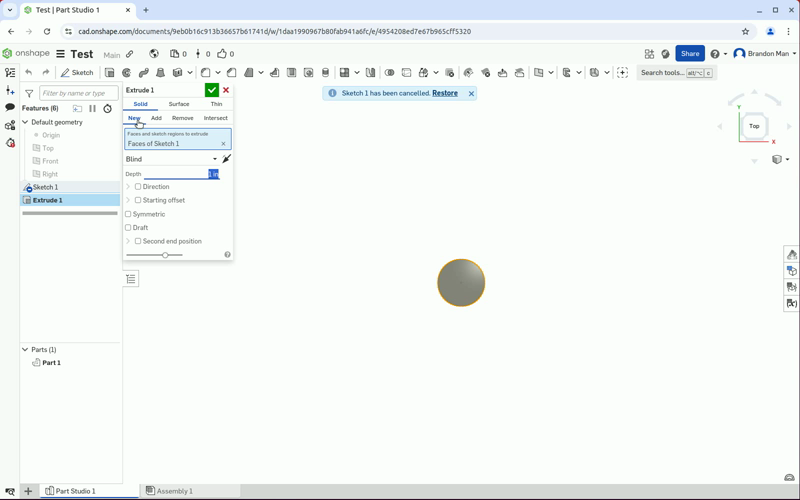
text(23.108)
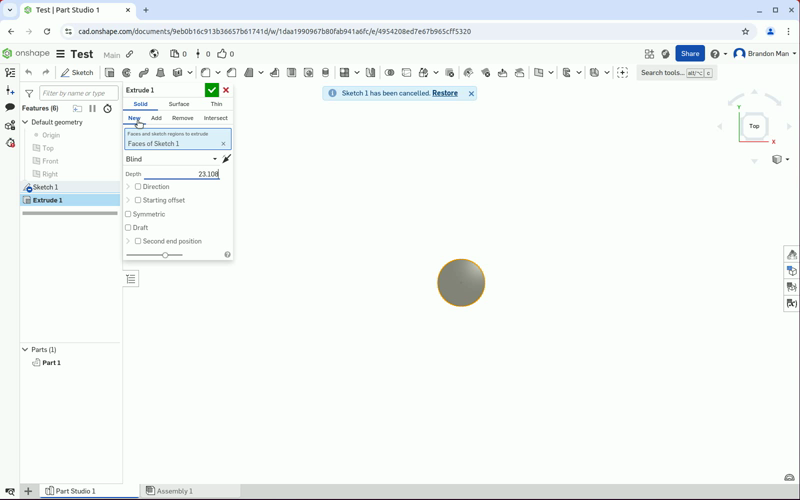
key(enter)
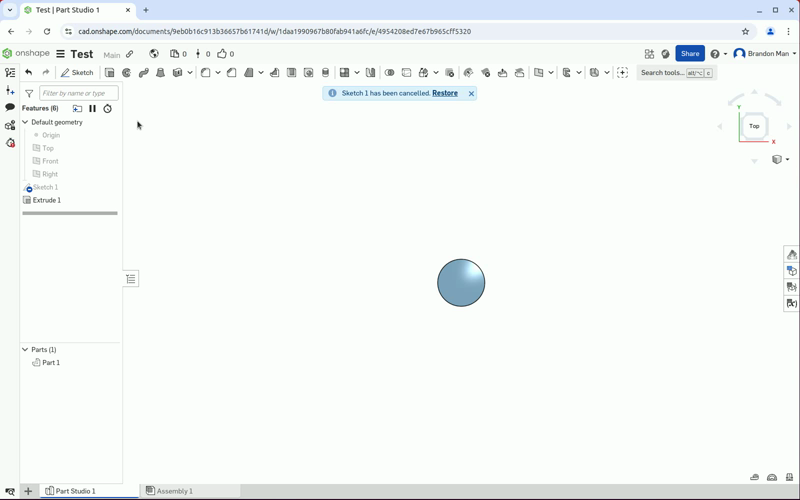
key(shift+h)
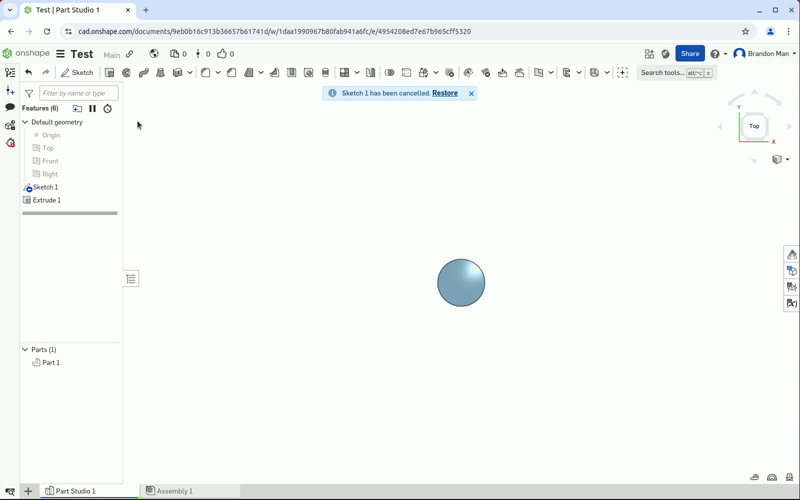
key(shift+h)
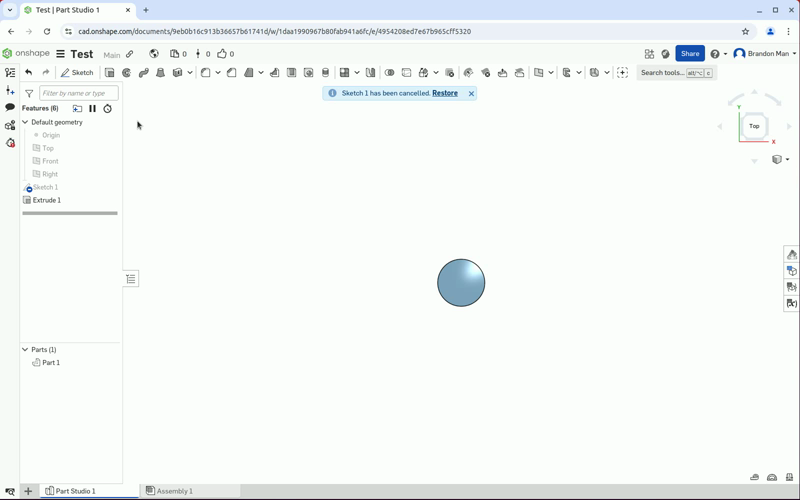
mouse_move(73, 189)
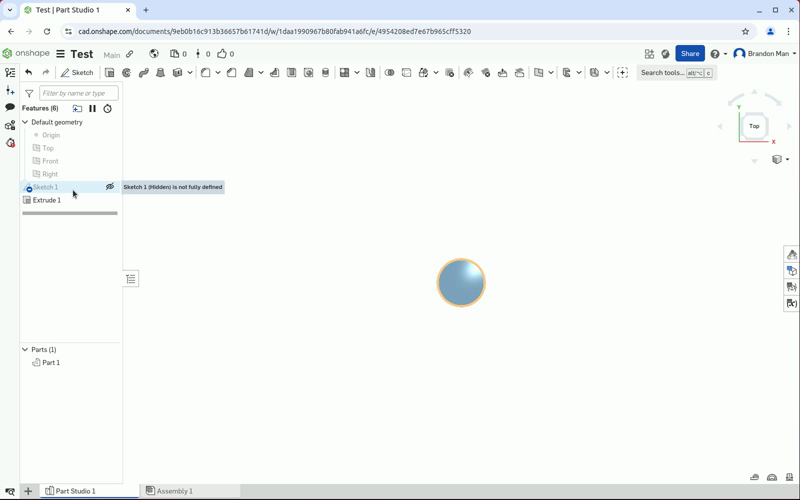
click(73, 189)
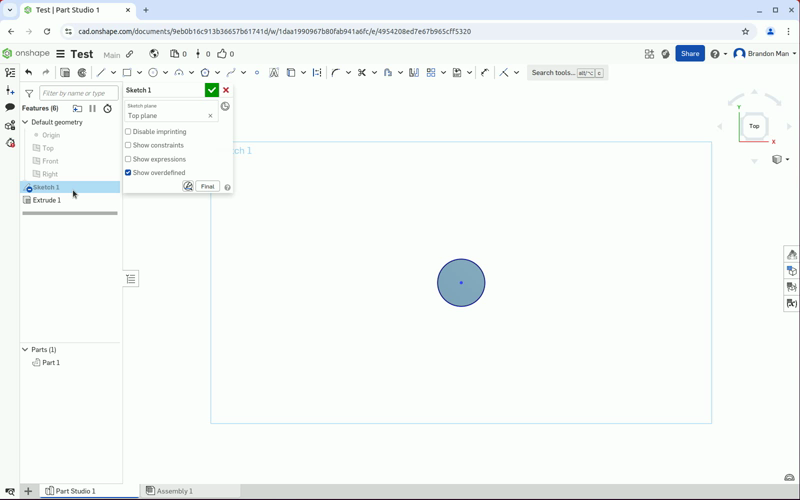
mouse_move(229, 92)
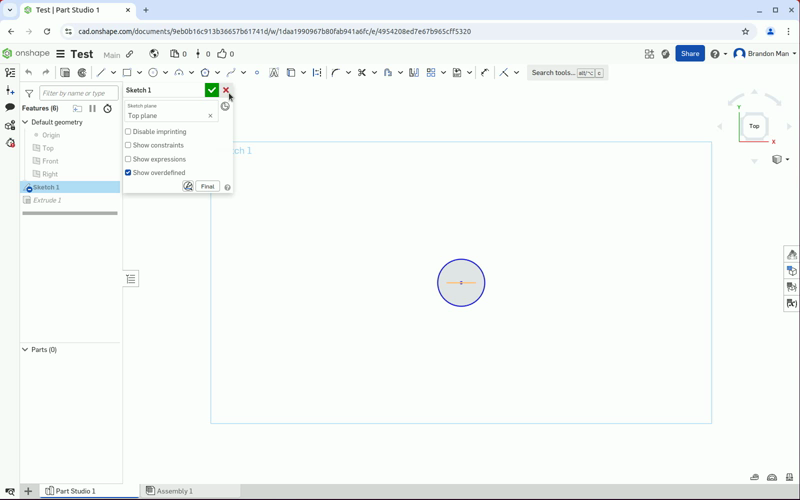
click(229, 92)
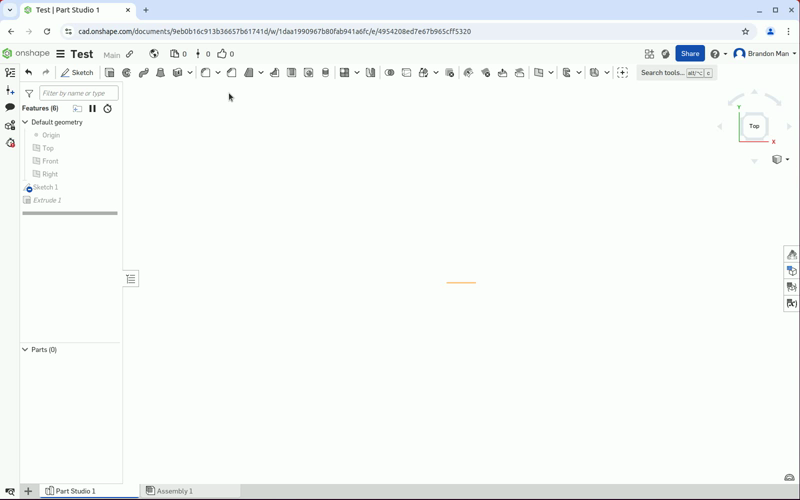
mouse_move(541, 75)
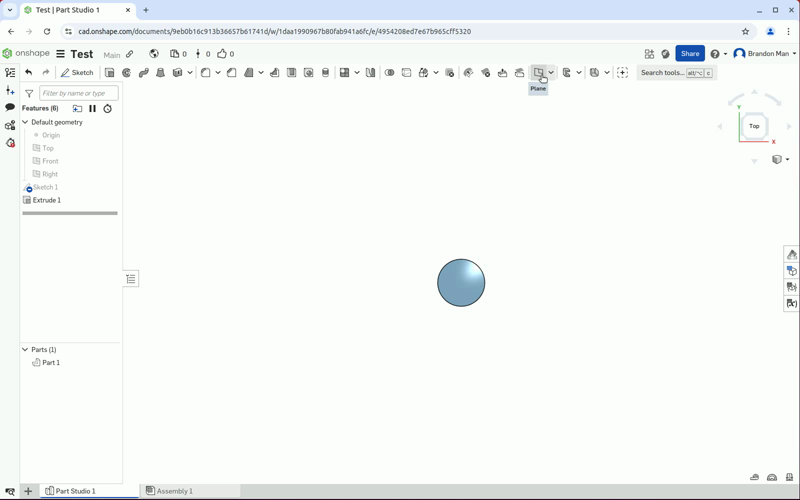
click(541, 75)
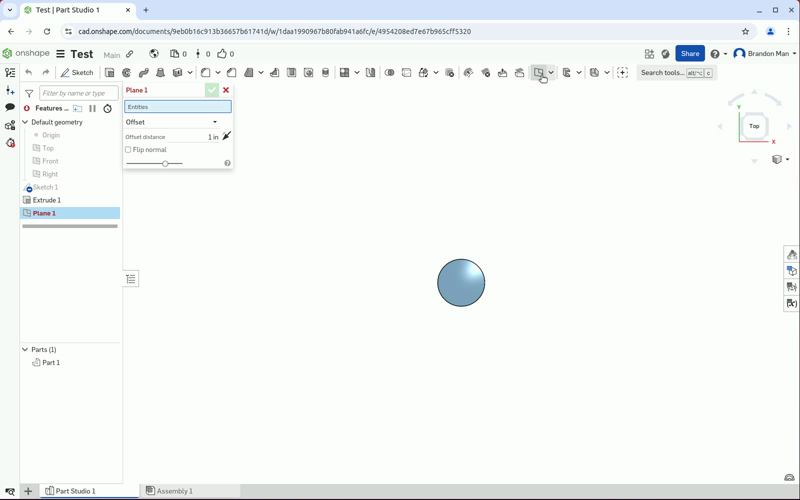
mouse_move(73, 150)
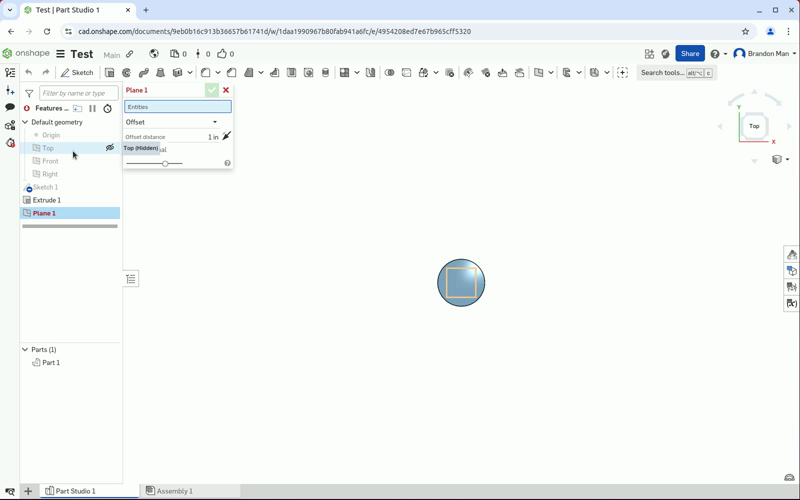
click(73, 150)
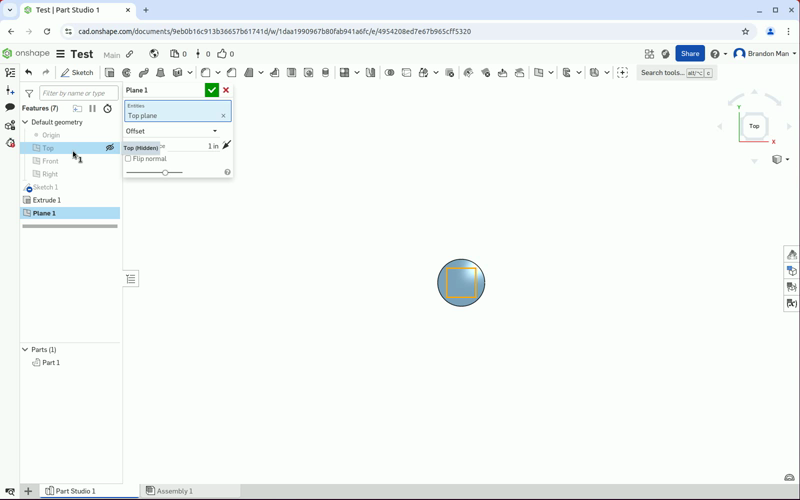
key(tab, 2)
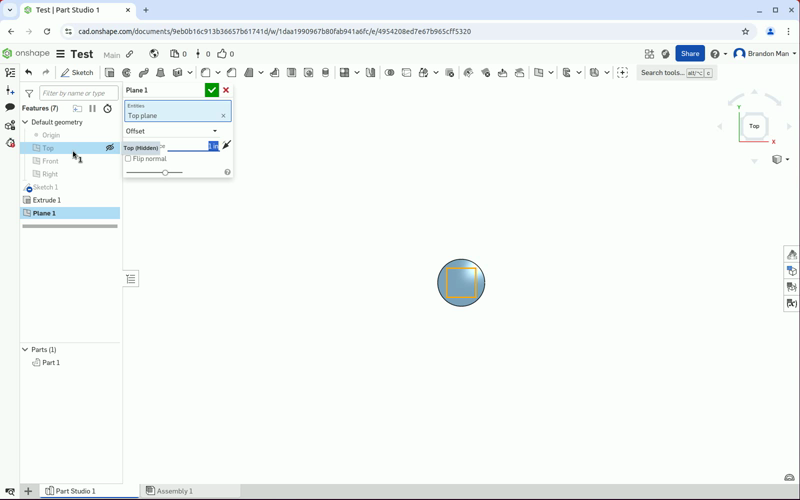
text(23.108)
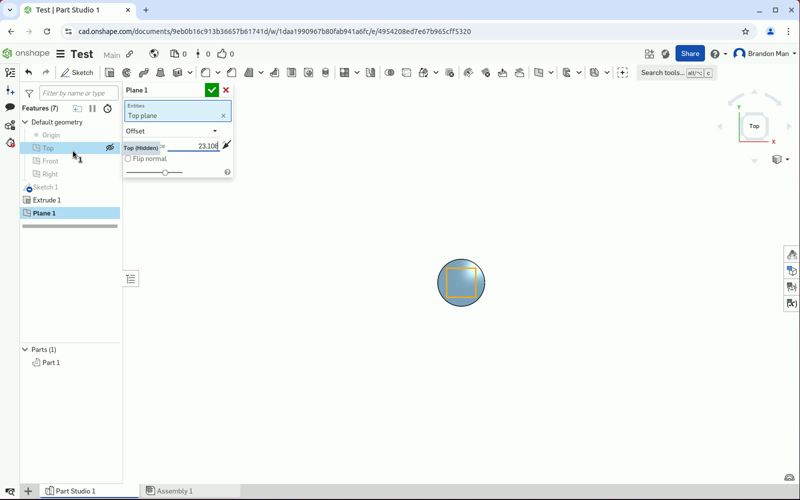
key(enter, 2)
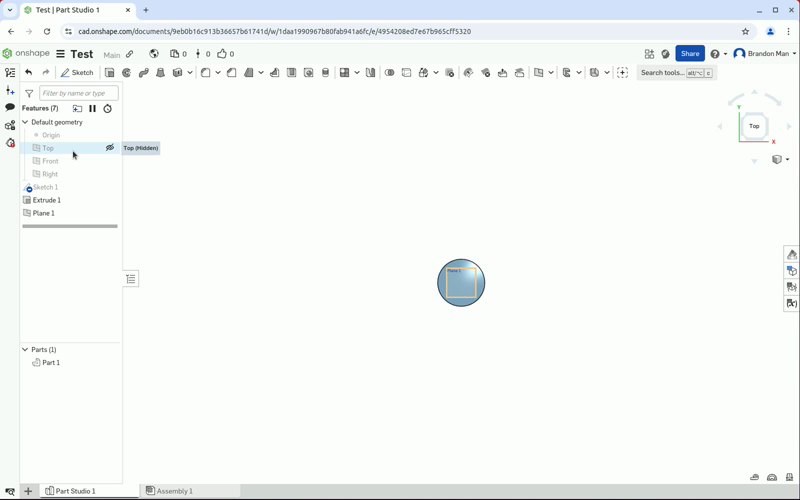
key(shift+s)
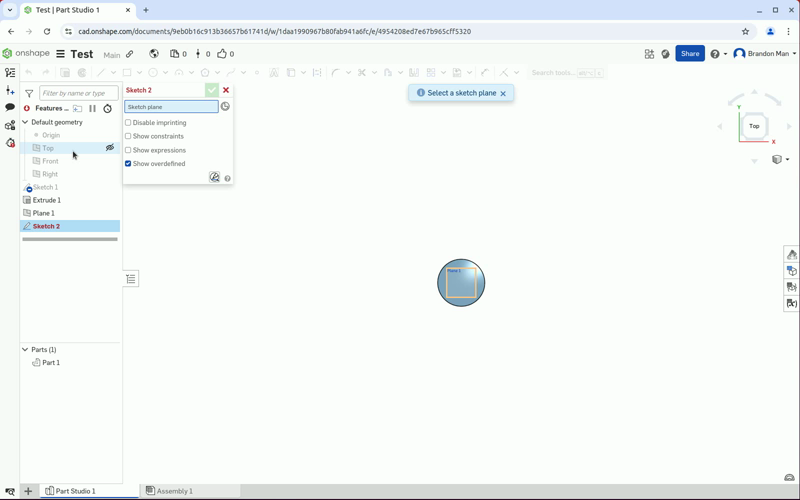
mouse_move(73, 215)
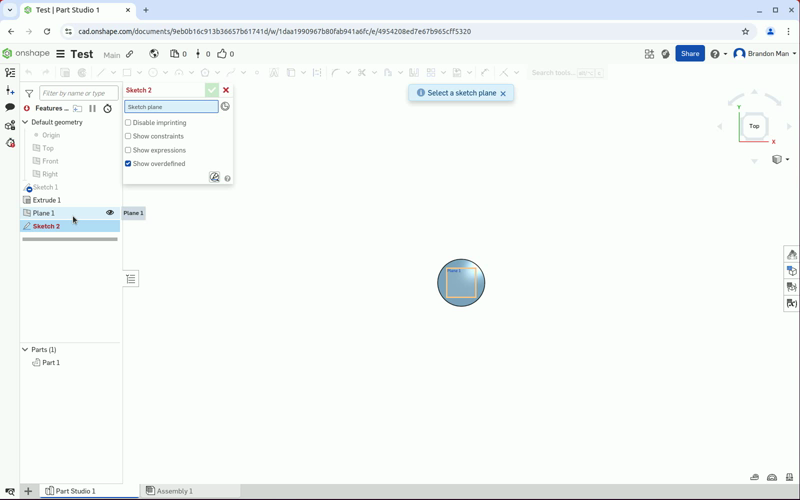
click(73, 215)
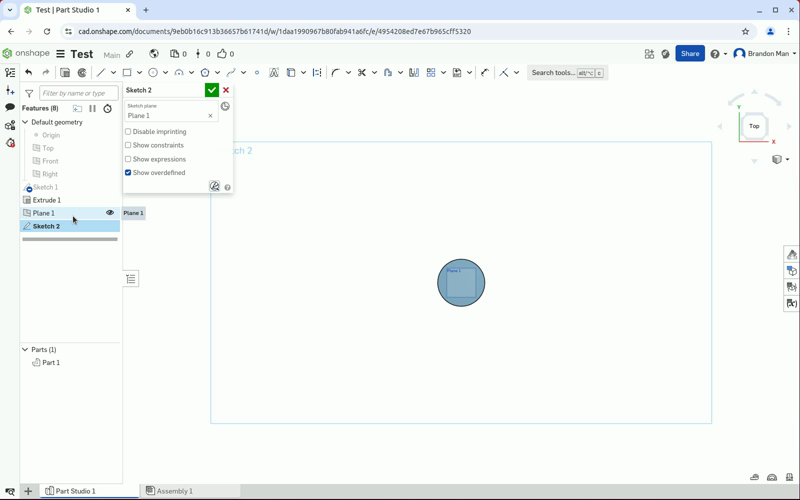
mouse_move(73, 352)
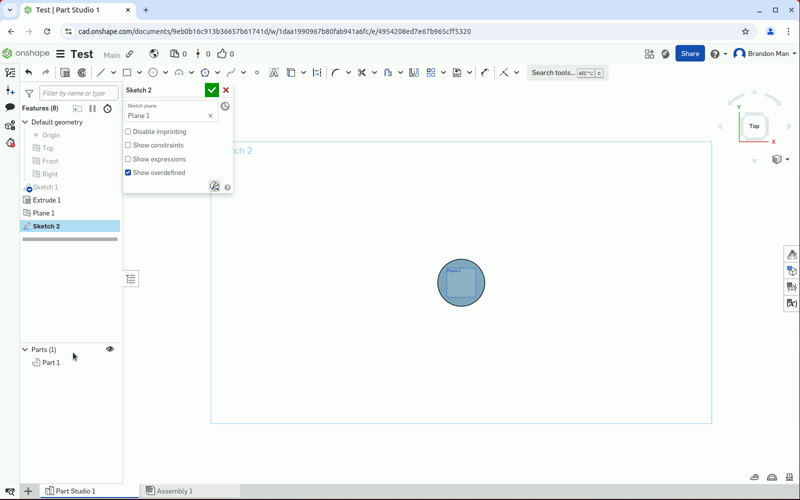
key(y)
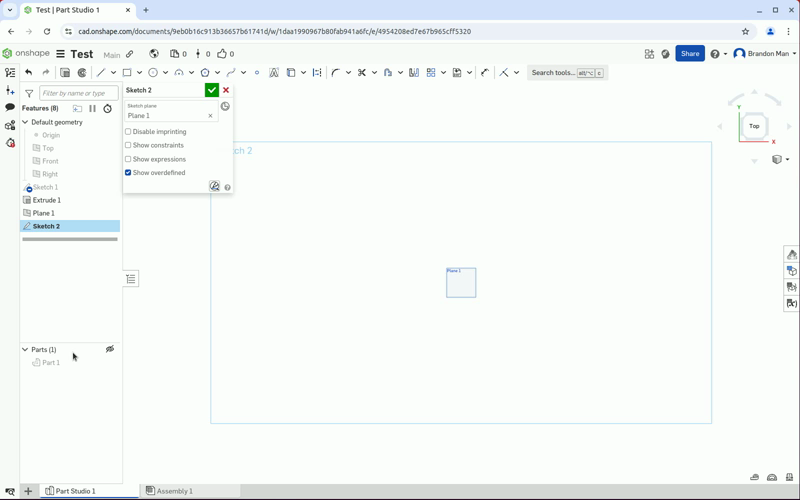
key(c)
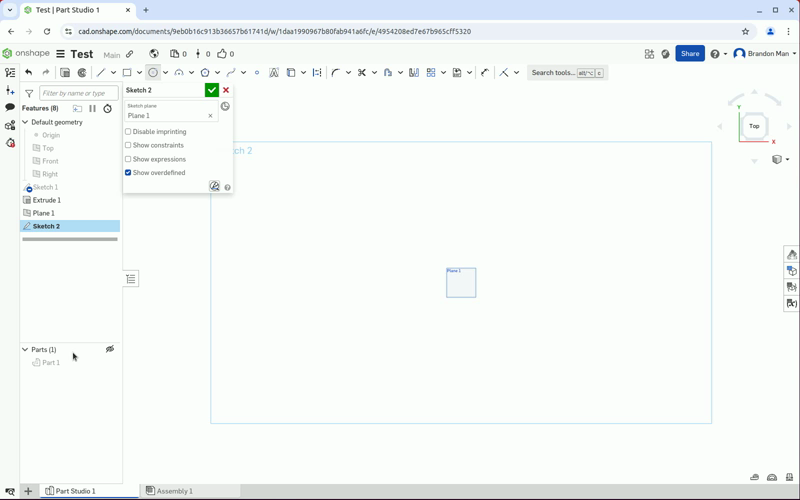
key_down(shift)
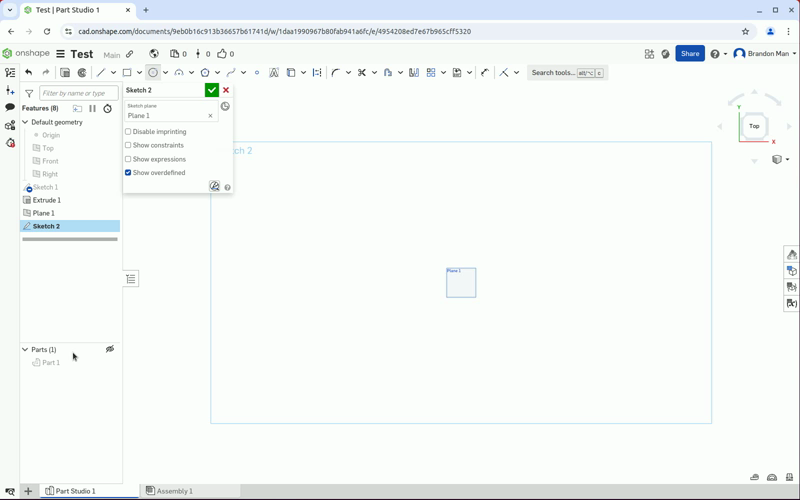
mouse_move(461, 282)
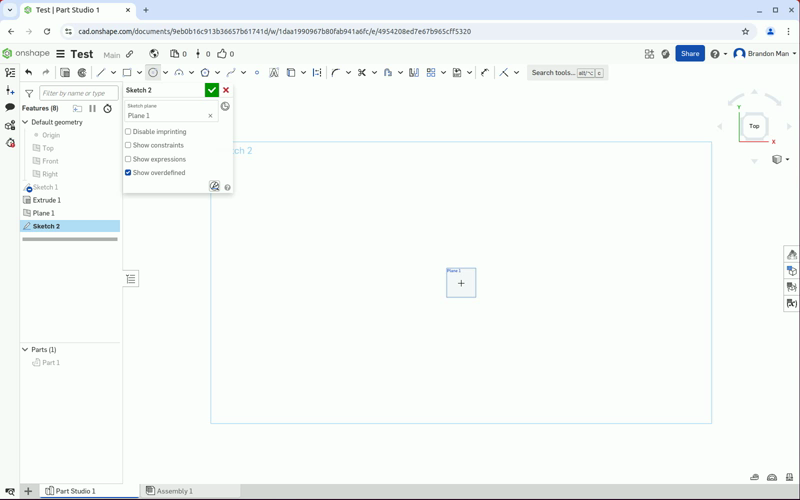
click(461, 282)
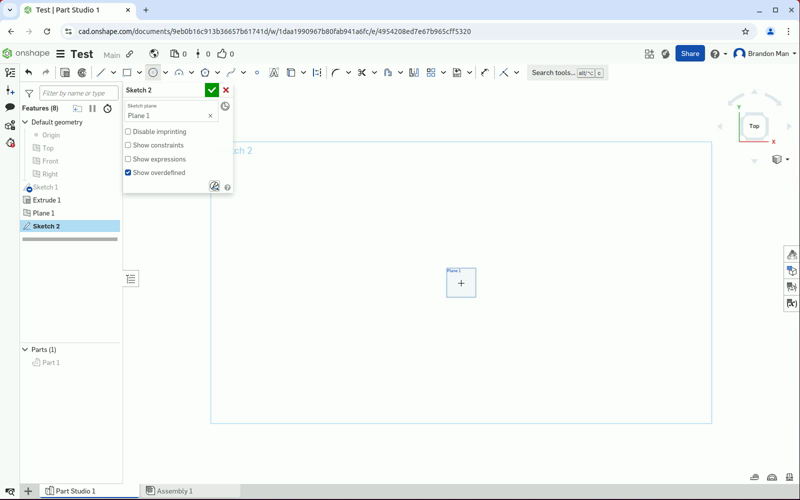
key_up(shift)
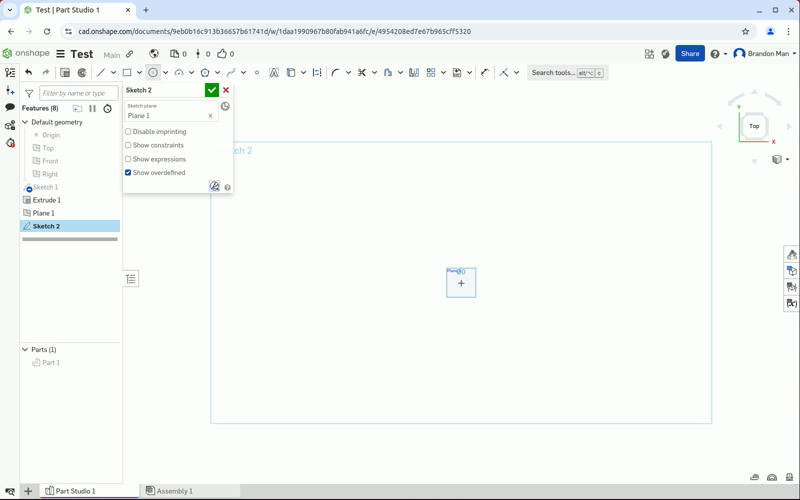
mouse_move(482, 282)
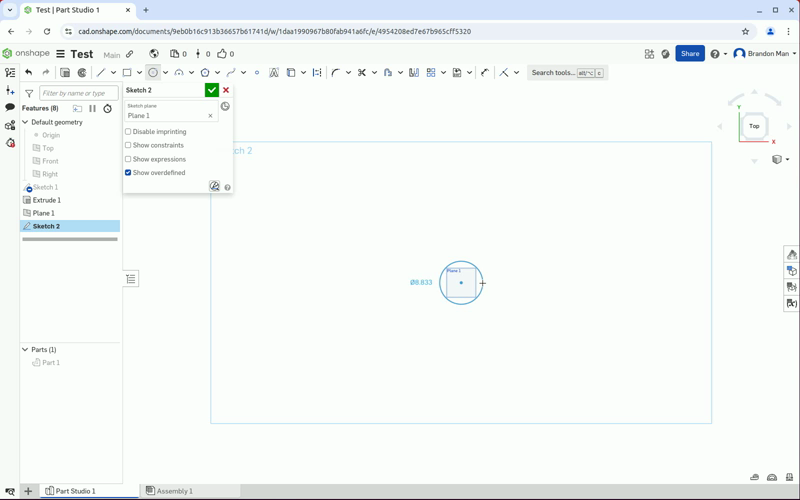
click(482, 282)
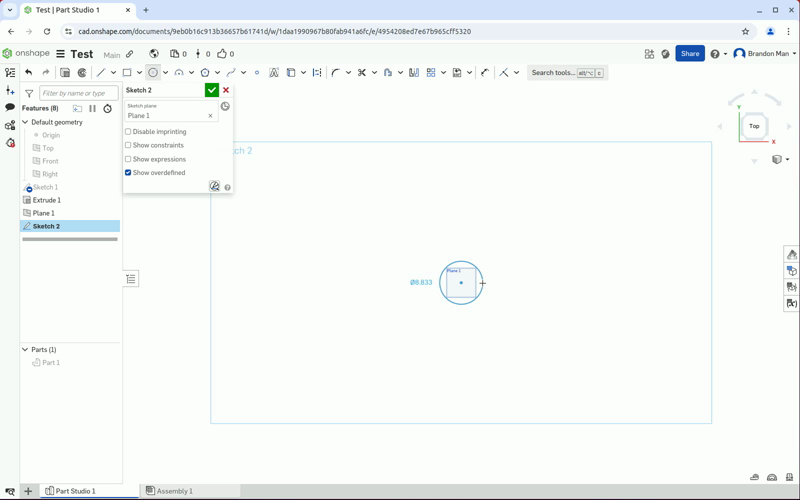
key(esc)
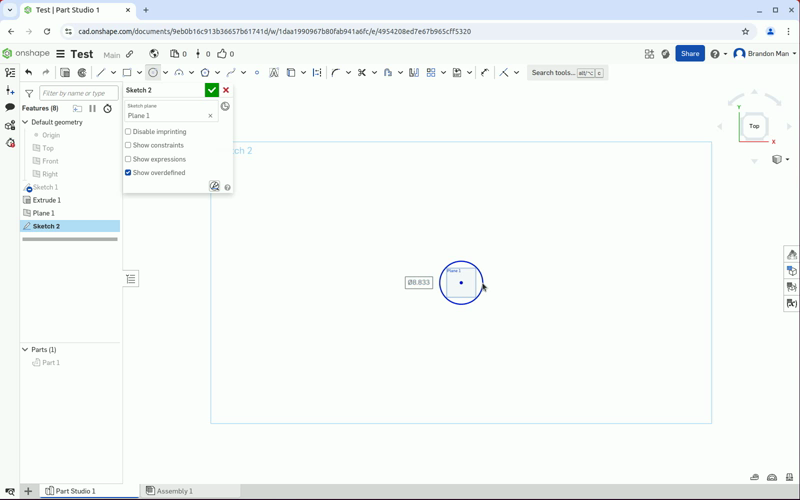
mouse_move(453, 264)
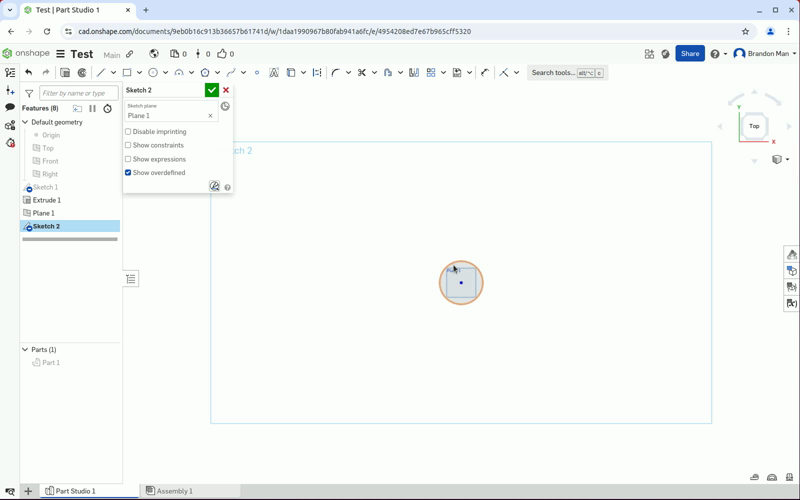
scroll(6)
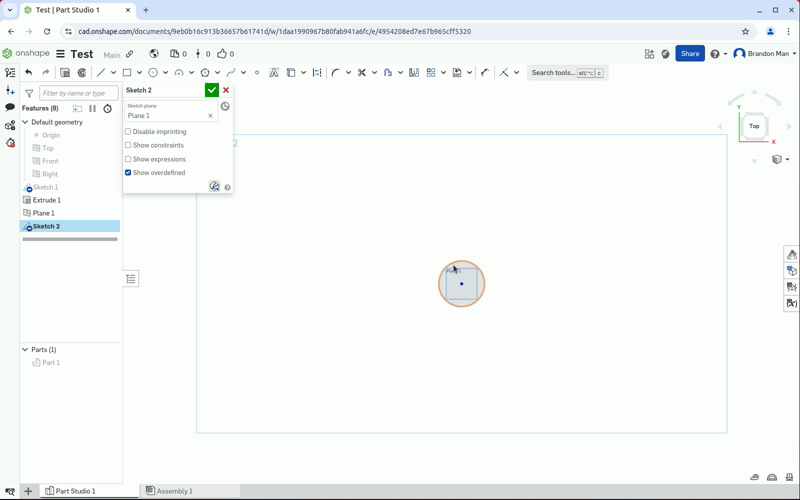
scroll(6)
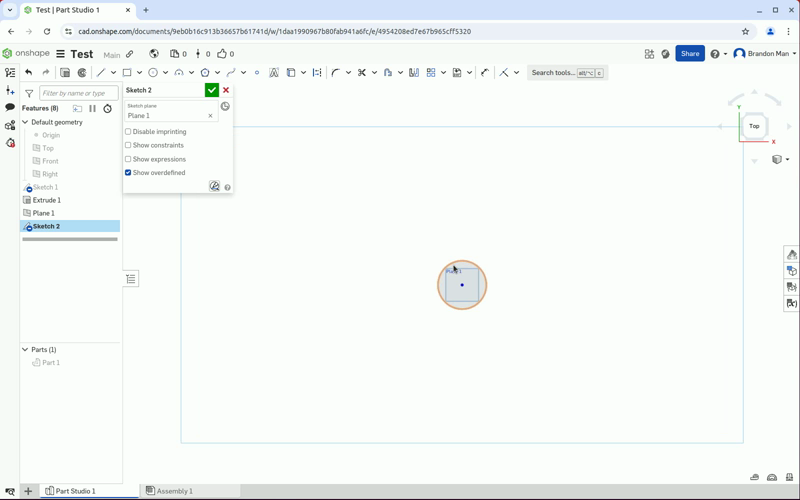
scroll(6)
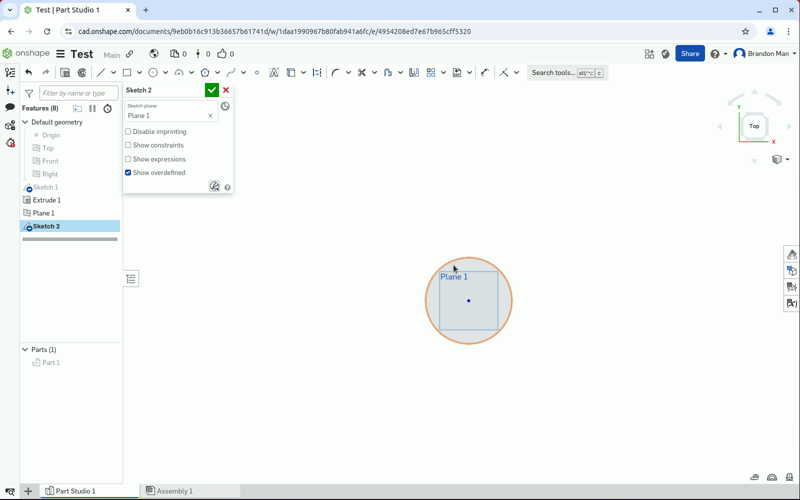
scroll(6)
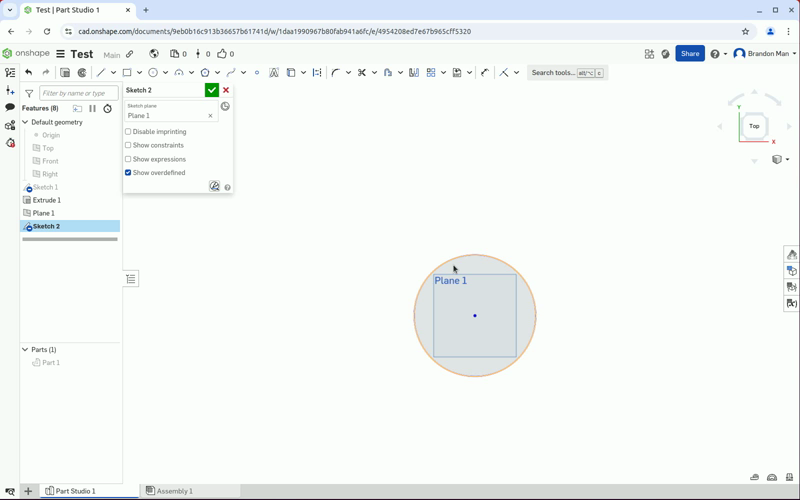
scroll(6)
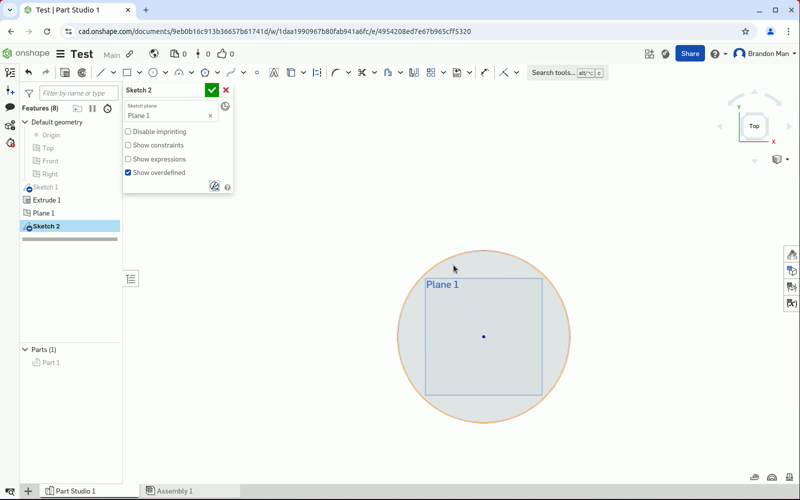
scroll(6)
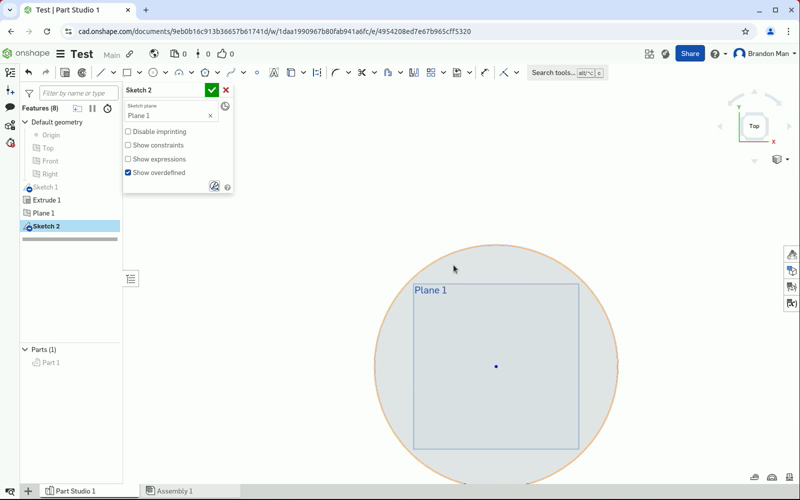
scroll(6)
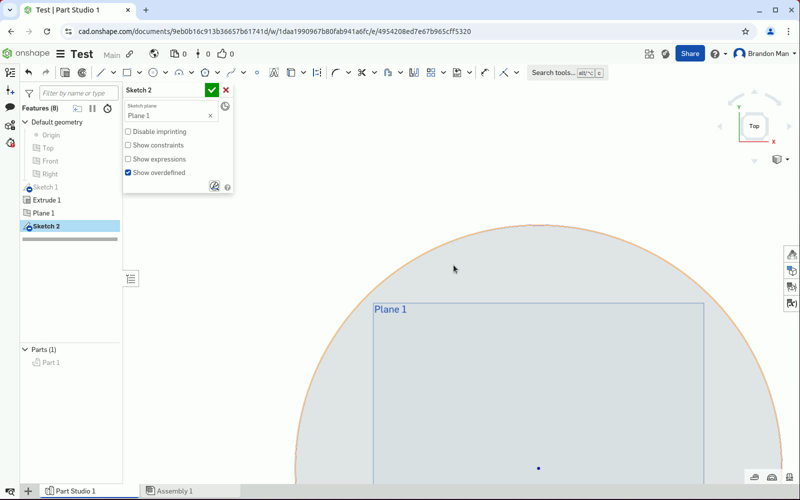
click(453, 264)
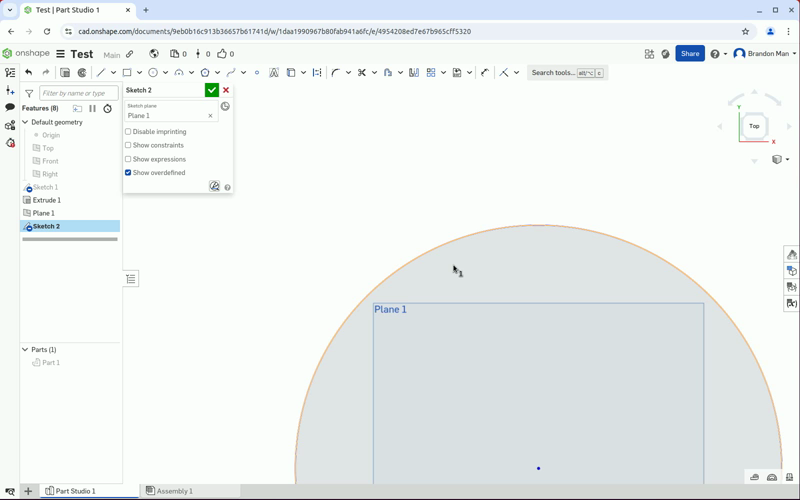
scroll(-6)
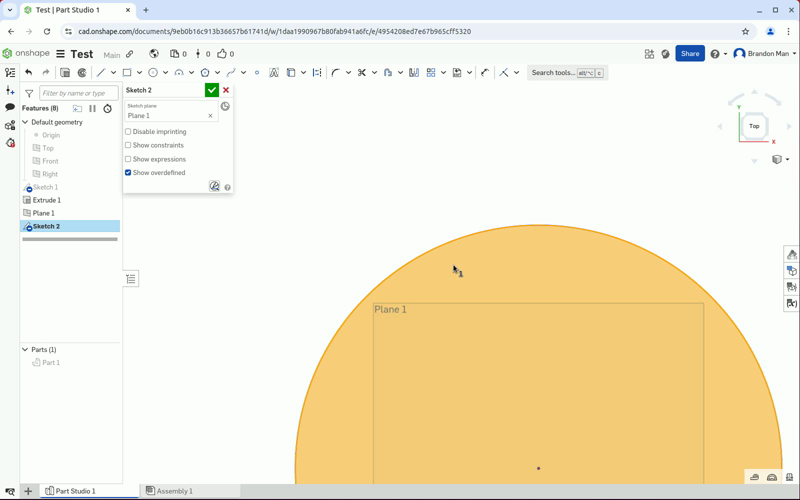
scroll(-6)
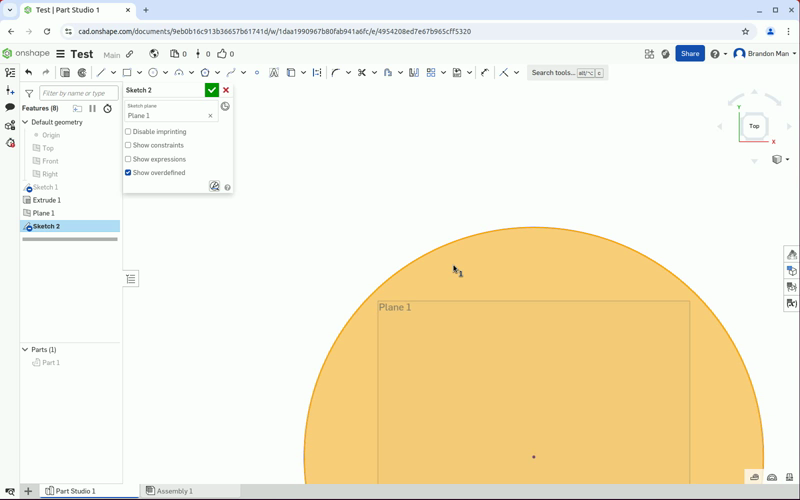
scroll(-6)
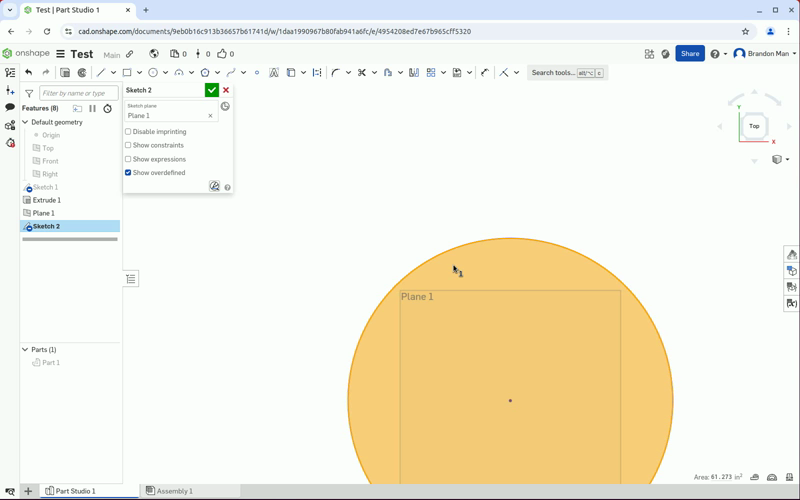
scroll(-6)
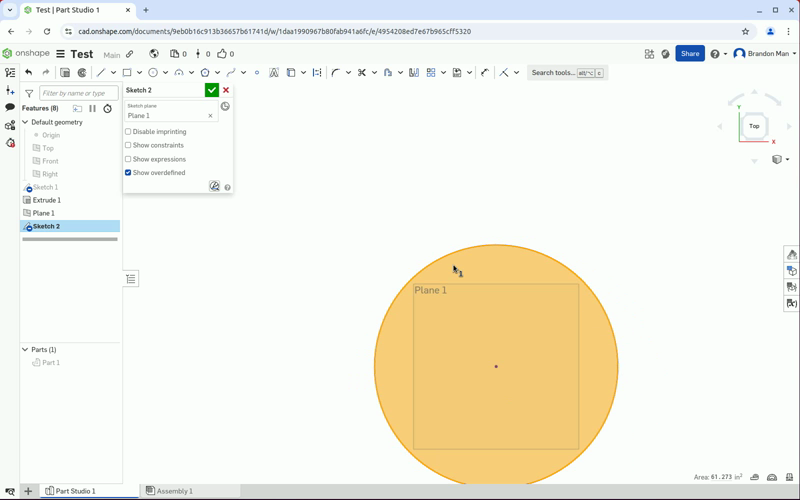
scroll(-6)
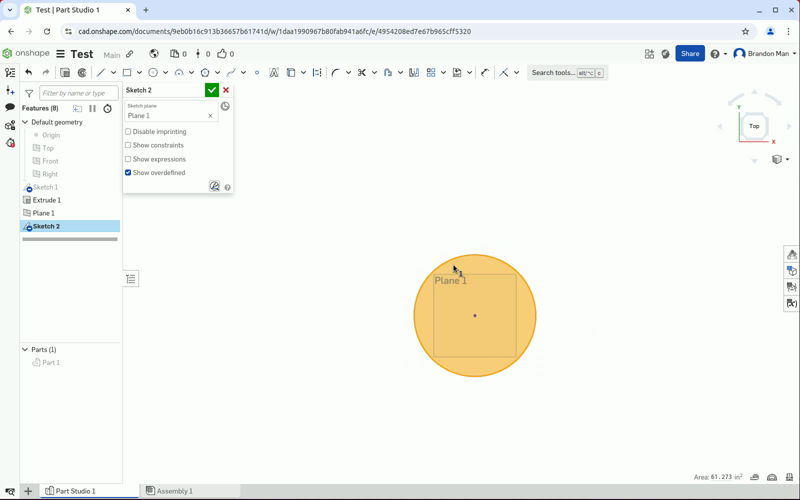
scroll(-6)
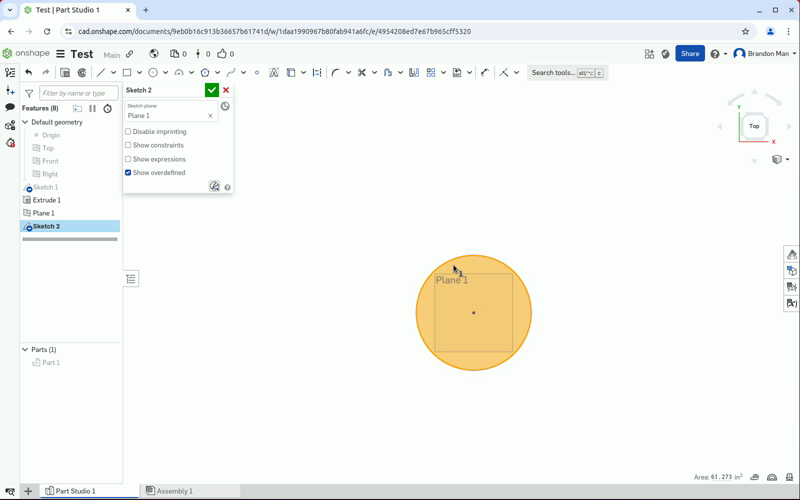
scroll(-6)
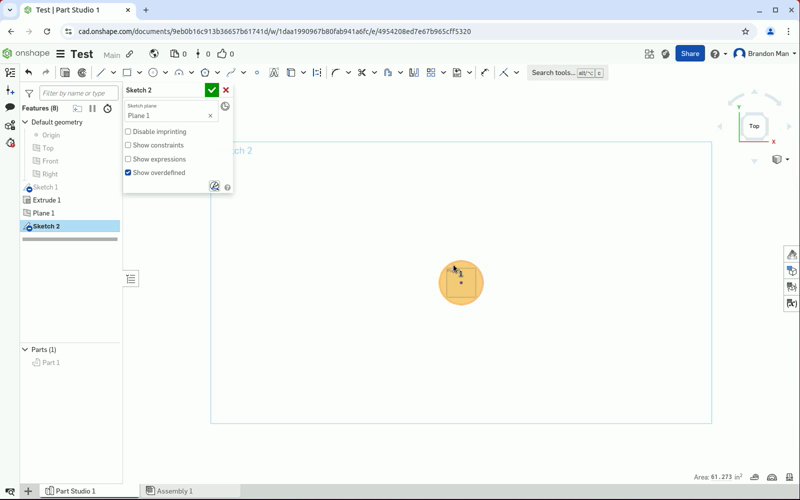
mouse_move(73, 352)
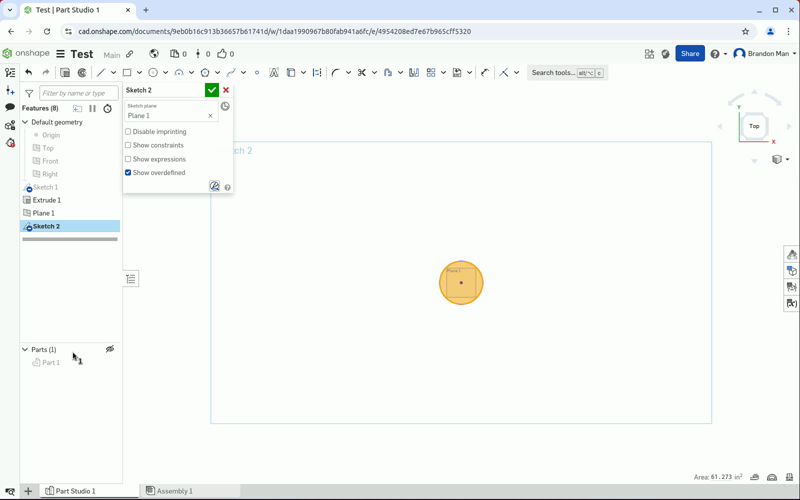
key(shift+y)
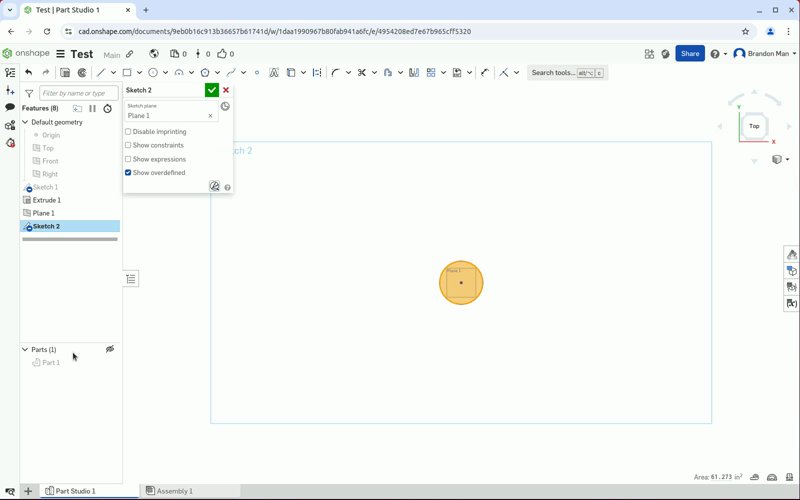
key(shift+e)
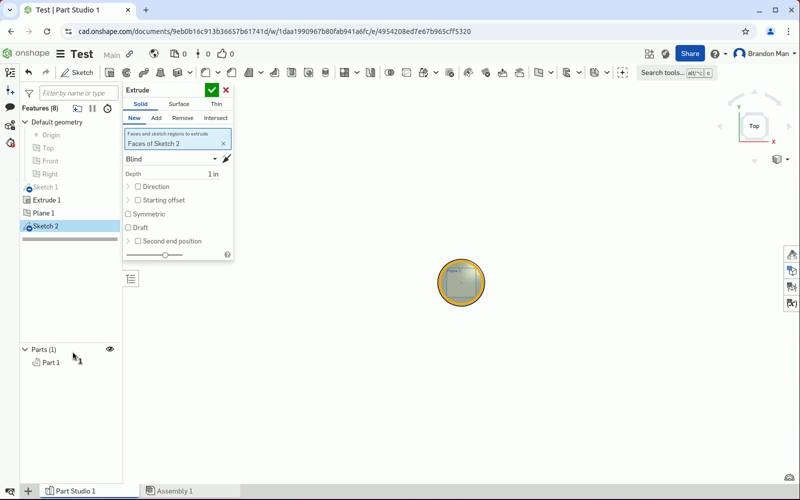
mouse_move(143, 106)
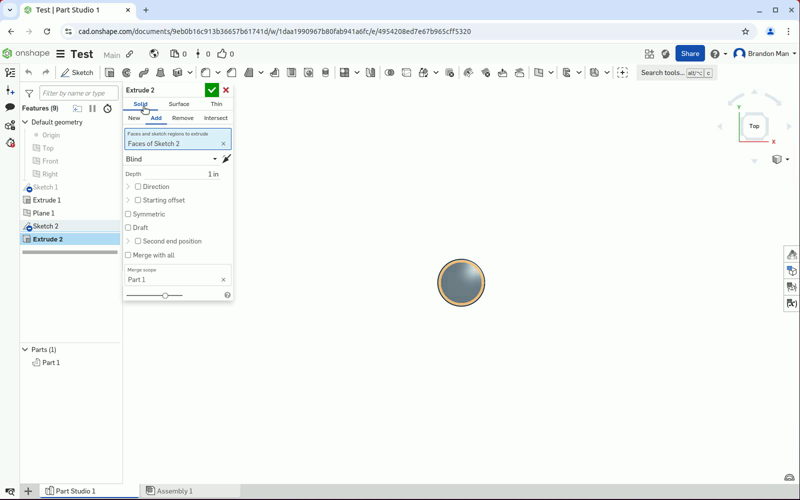
click(143, 106)
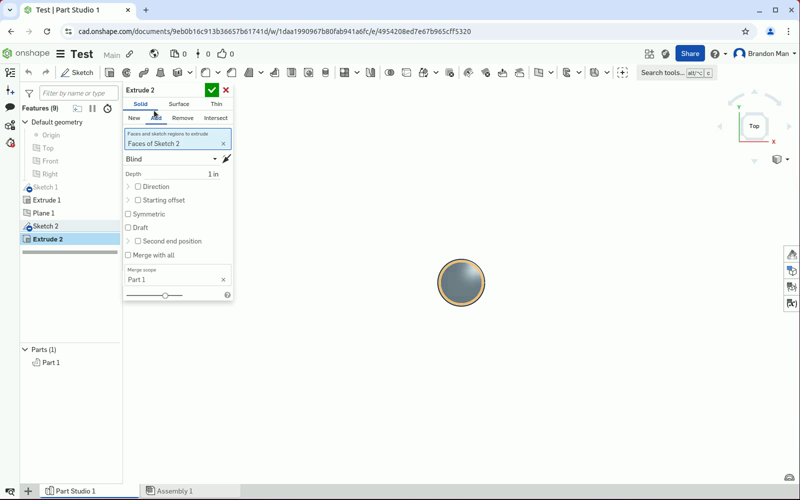
mouse_move(186, 120)
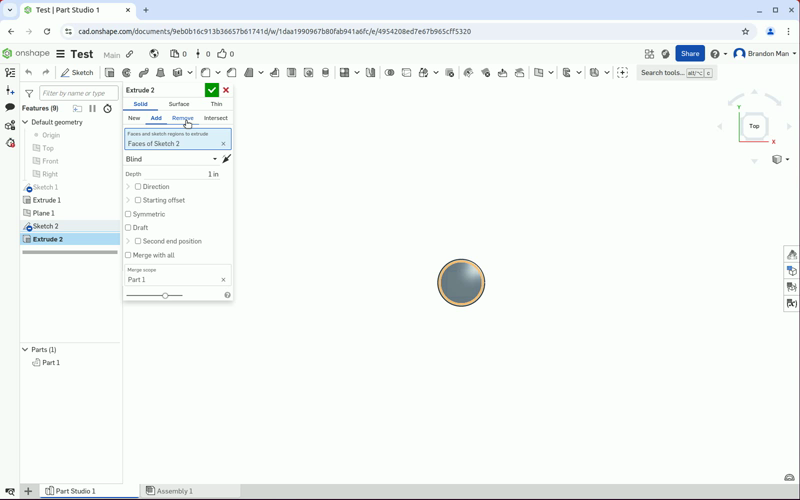
click(186, 120)
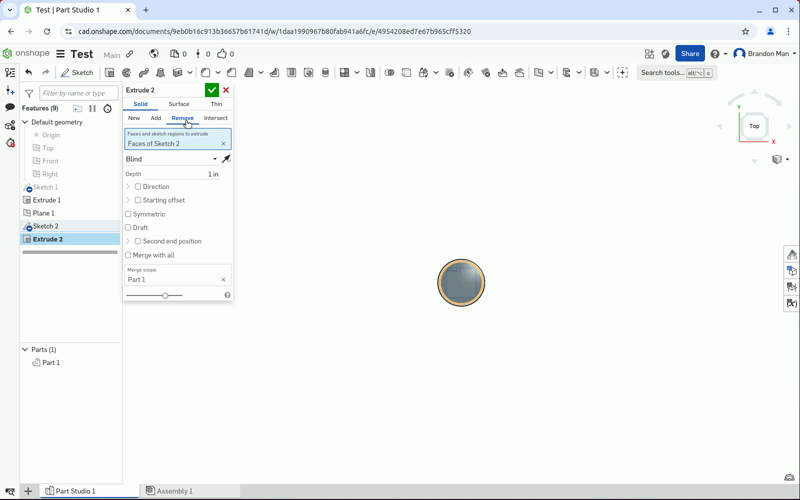
key(tab, 4)
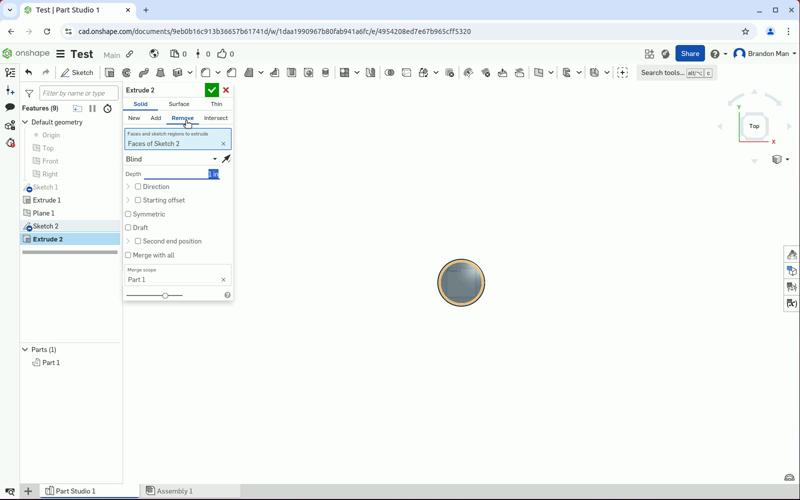
text(22.145)
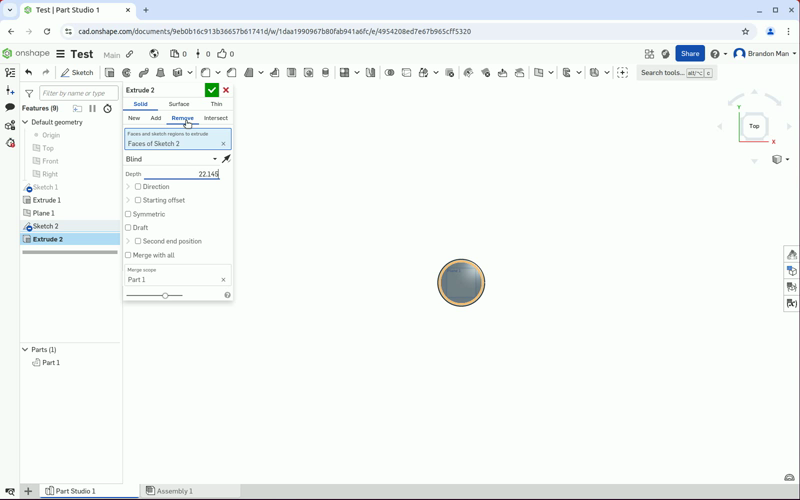
key(tab, 6)
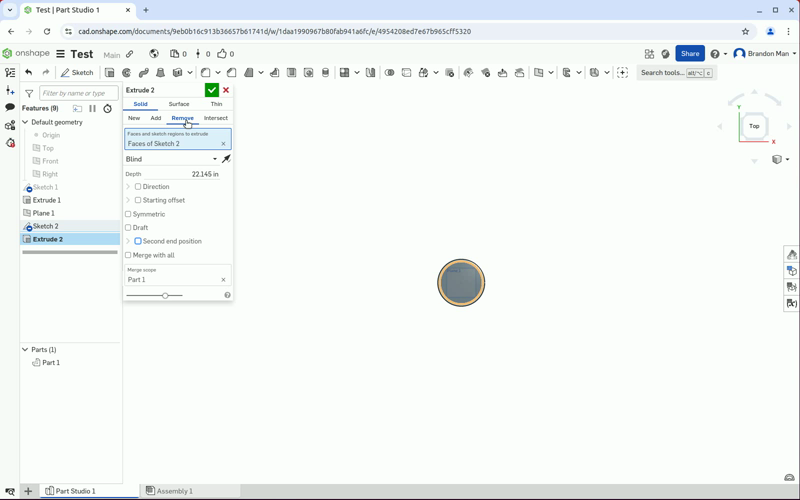
key(space)
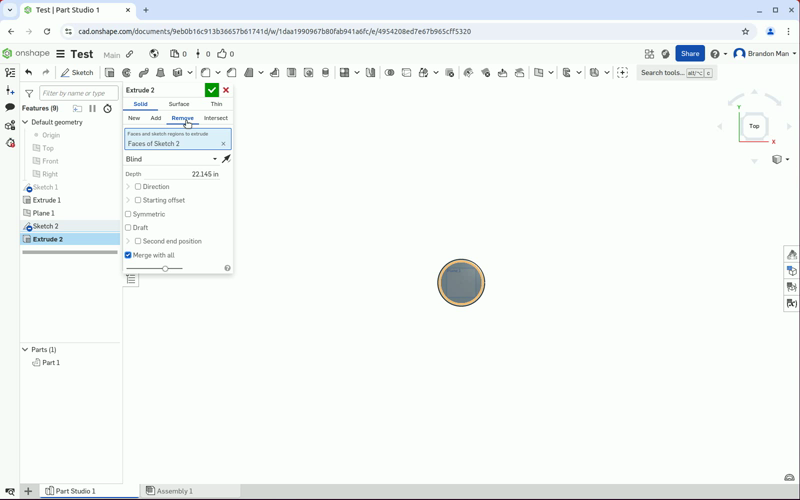
key(enter)
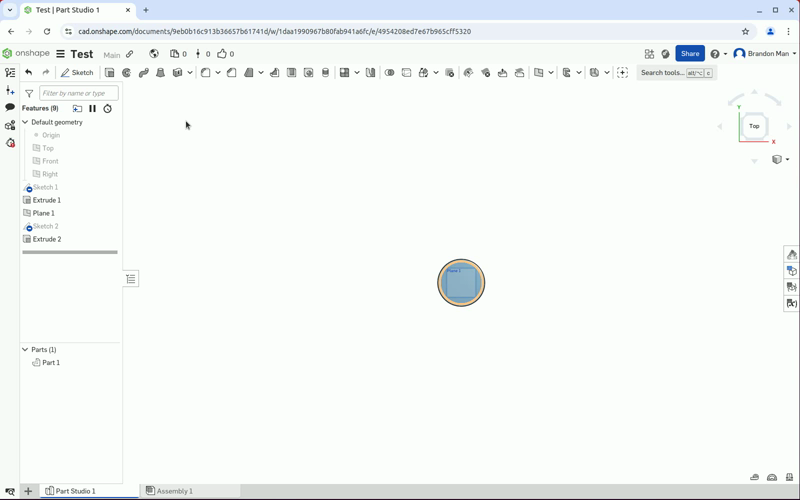
key(shift+h)
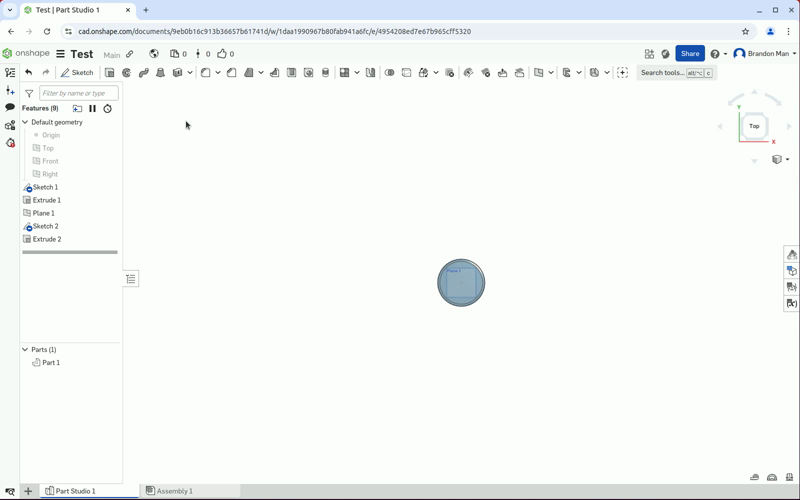
key(shift+h)
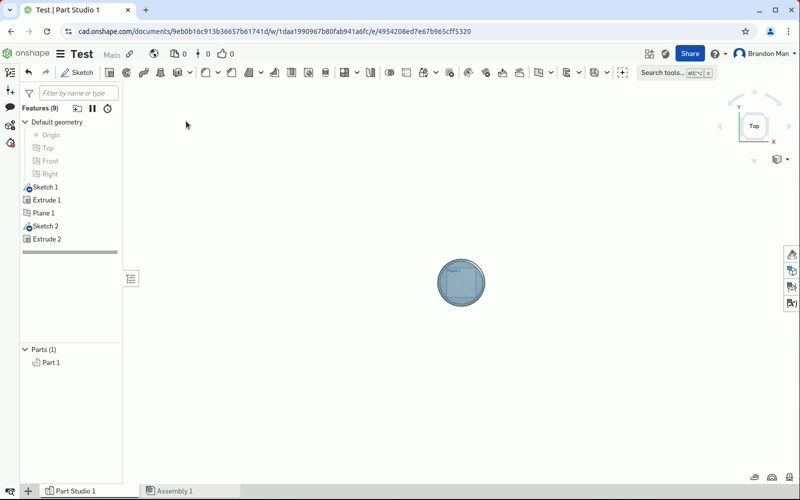
key(shift+7)
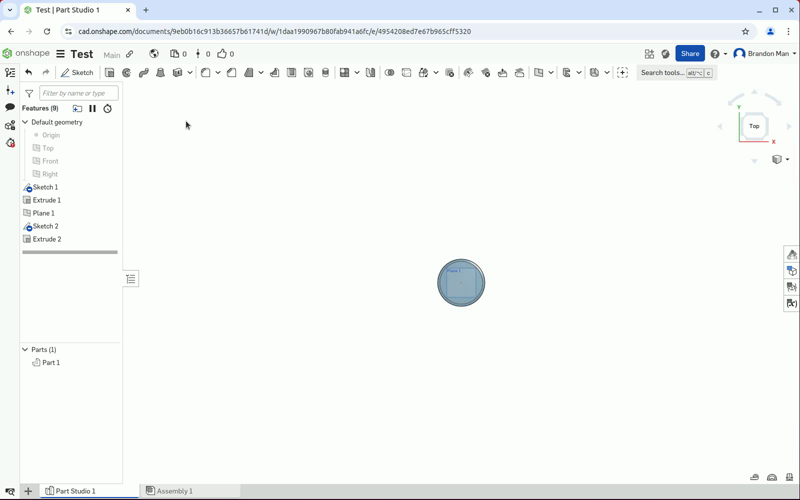
key(up, 3)
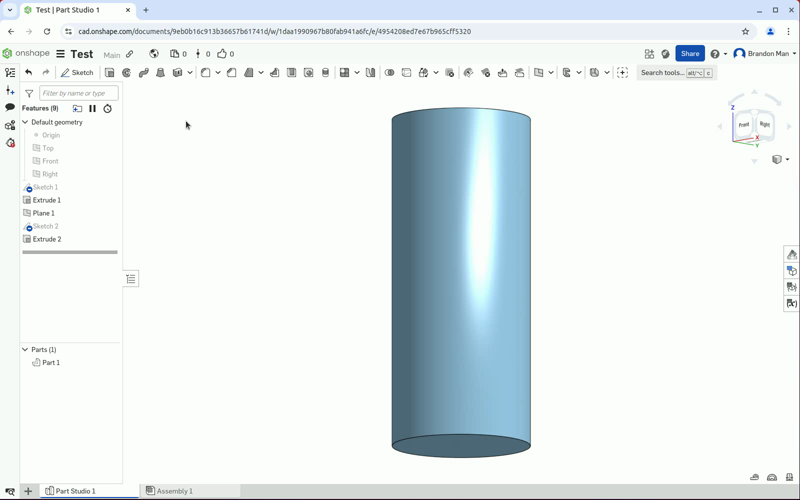
key(left, 3)
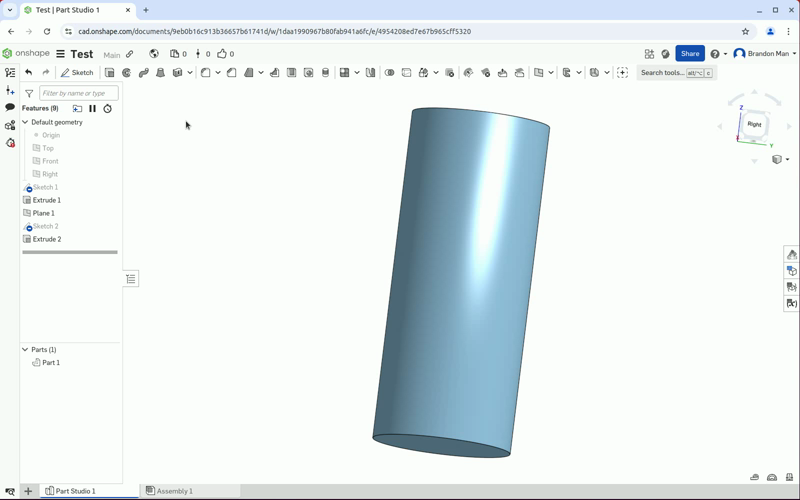
key(right, 3)
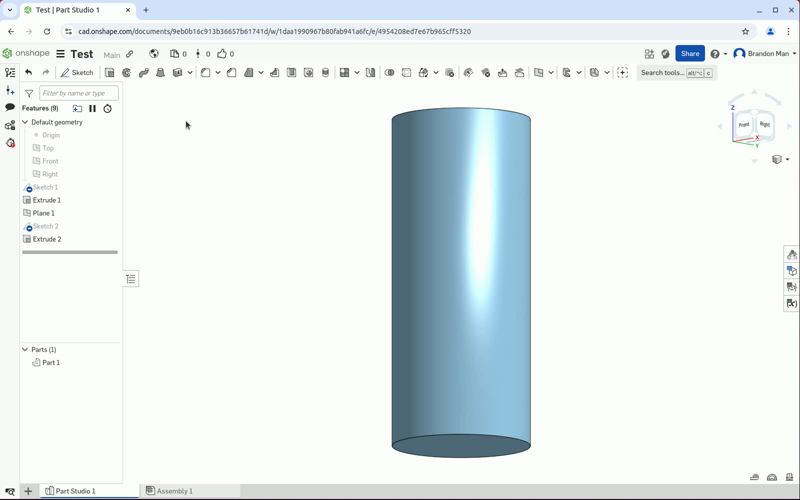
key(down, 3)
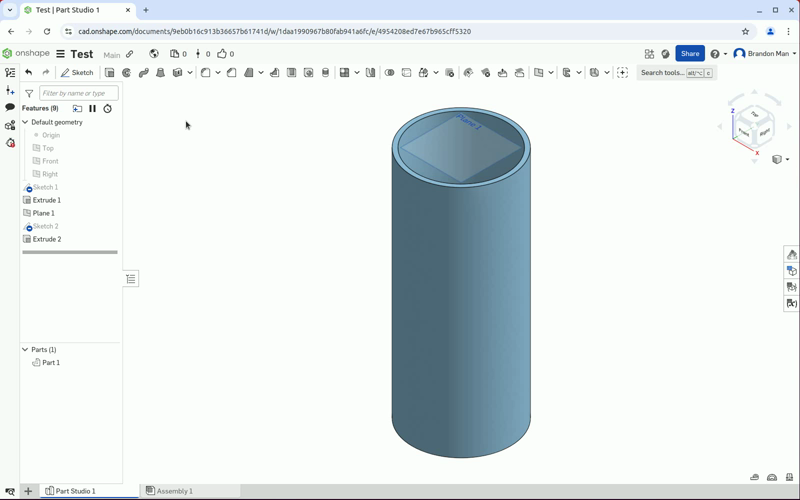
mouse_move(73, 189)
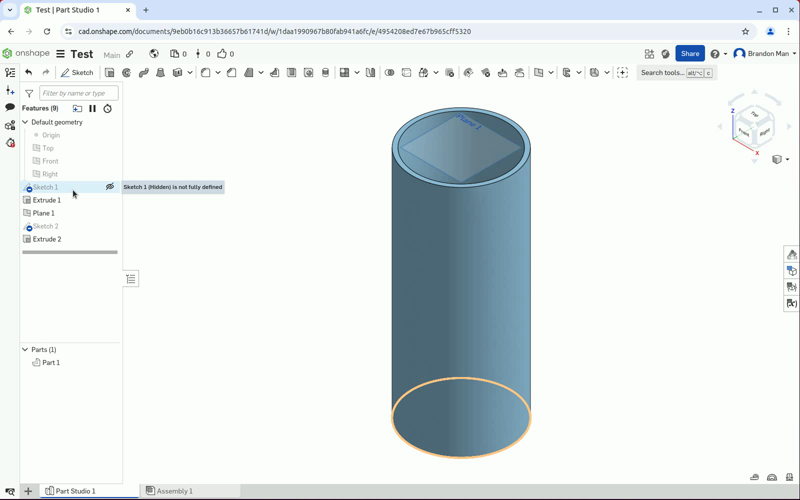
click(73, 189)